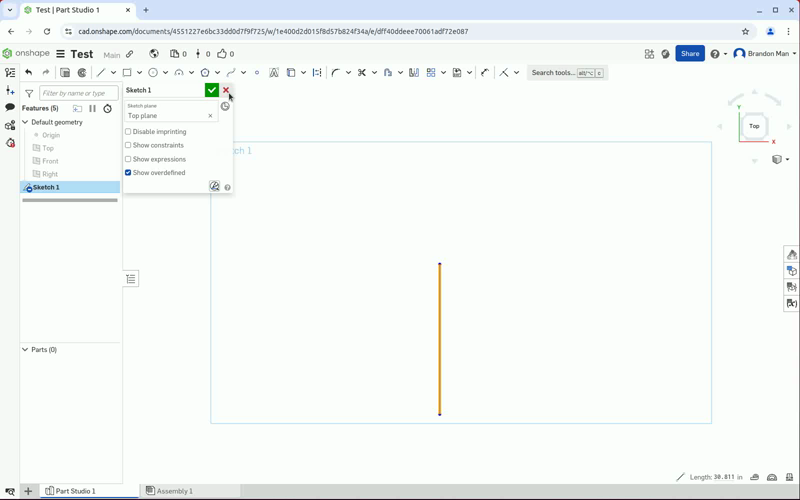
key(shift+h)
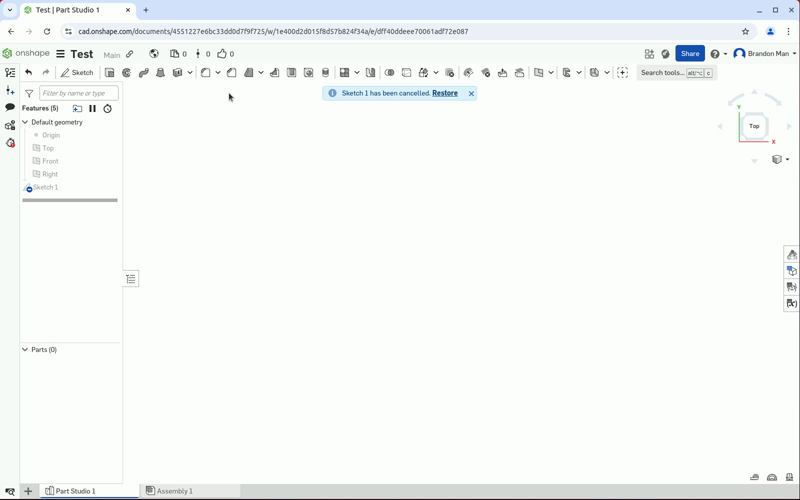
mouse_move(73, 352)
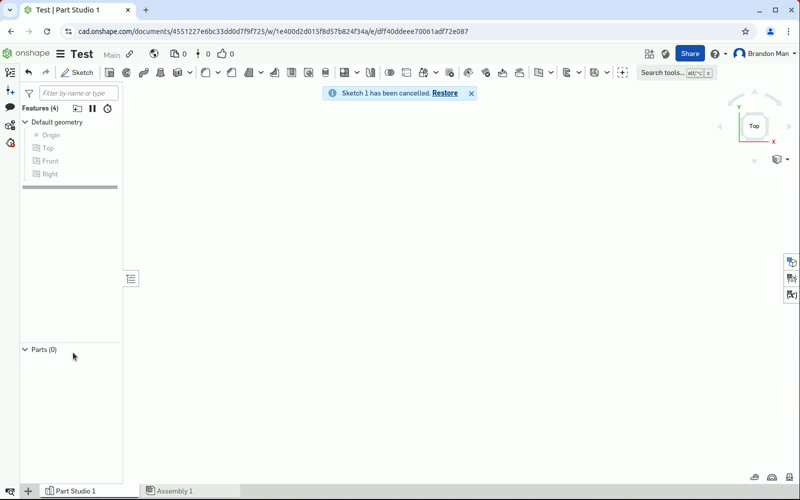
key(y)
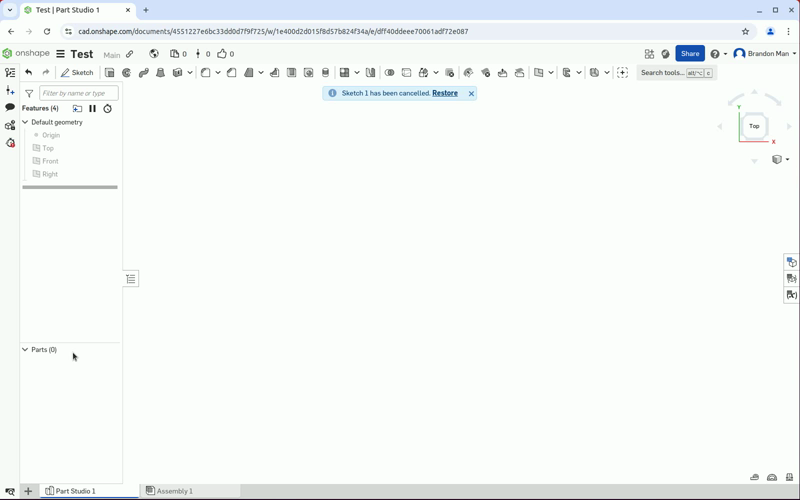
key(shift+p)
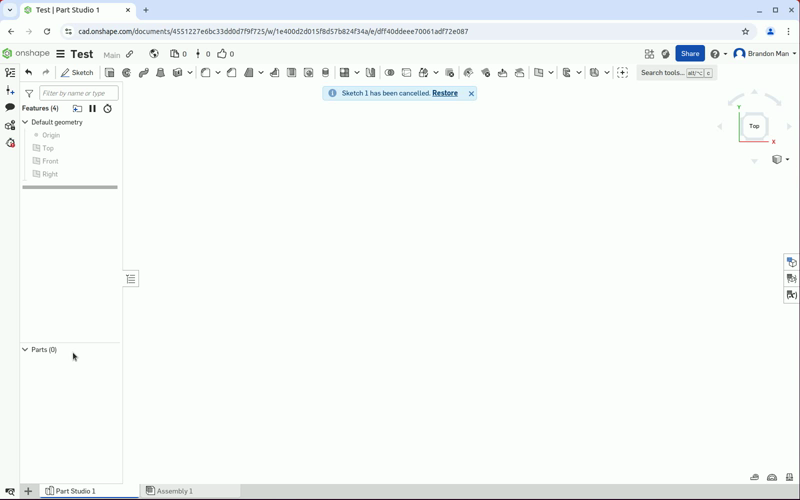
key(space)
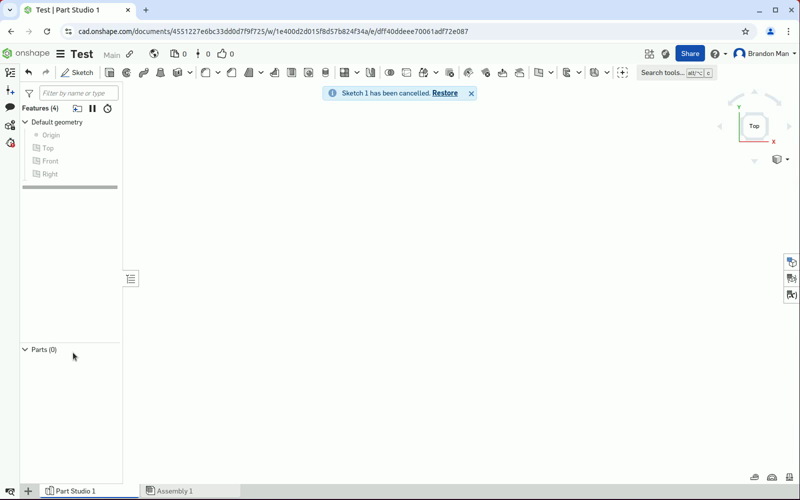
key_down(shift)
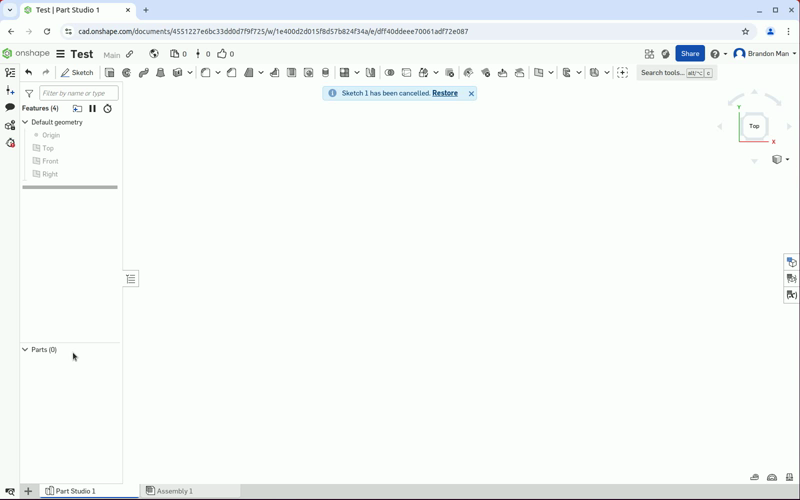
key(up)
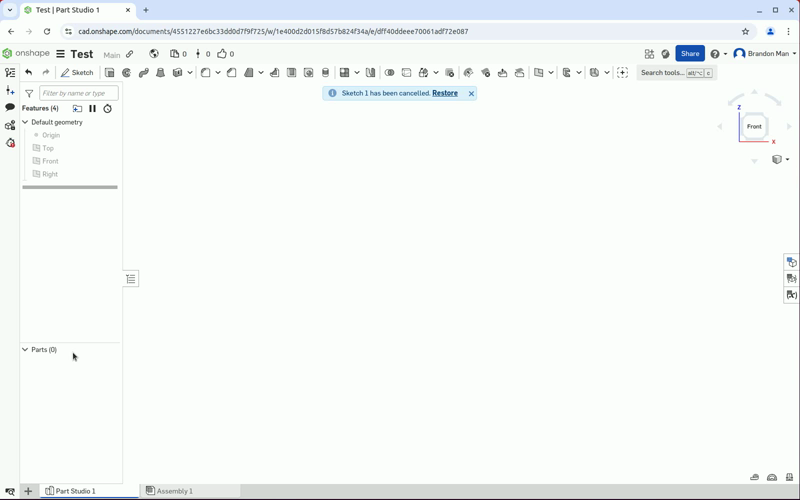
key_up(shift)
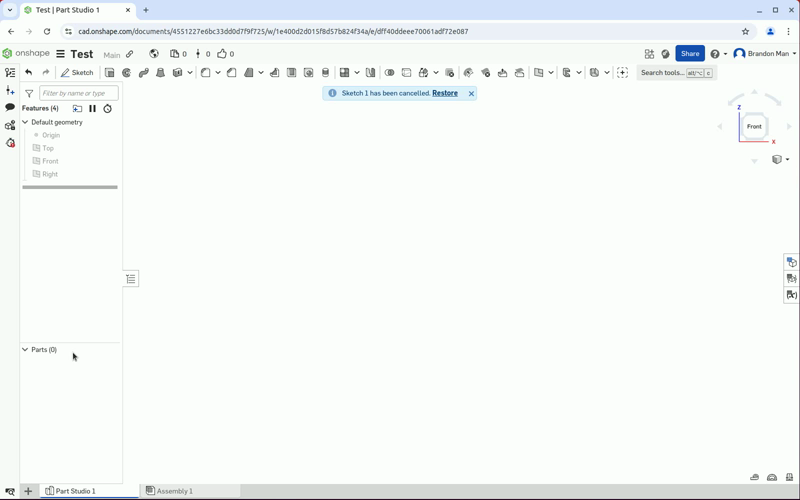
mouse_move(73, 352)
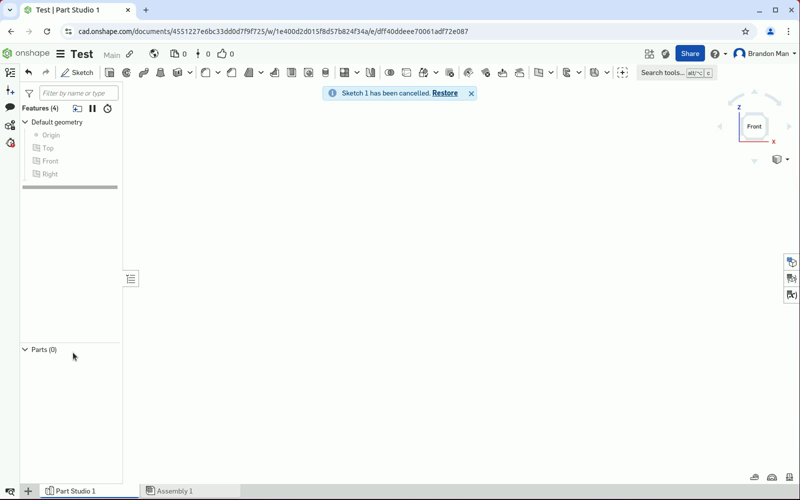
key(shift+y)
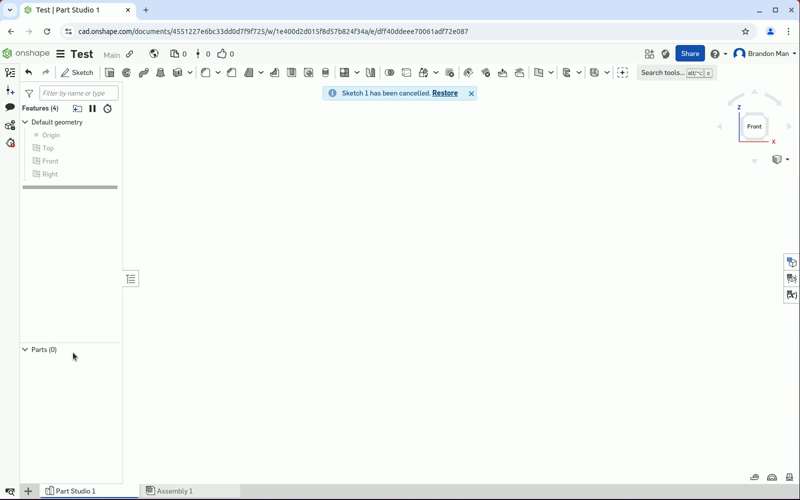
key(shift+s)
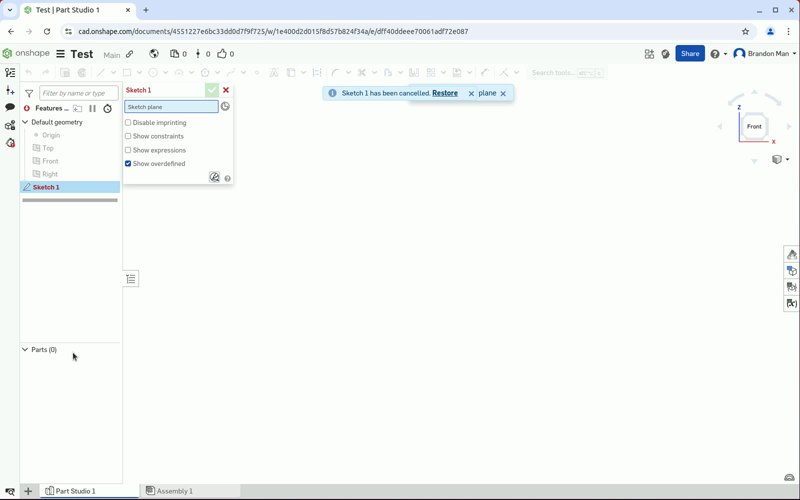
mouse_move(73, 163)
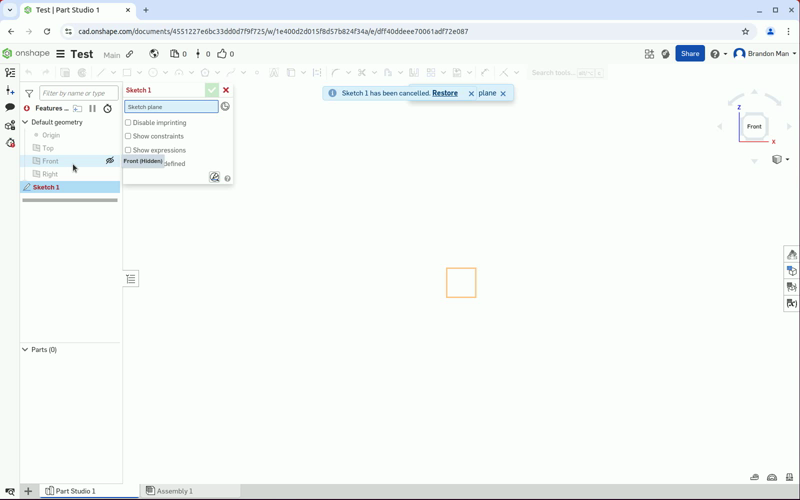
click(73, 163)
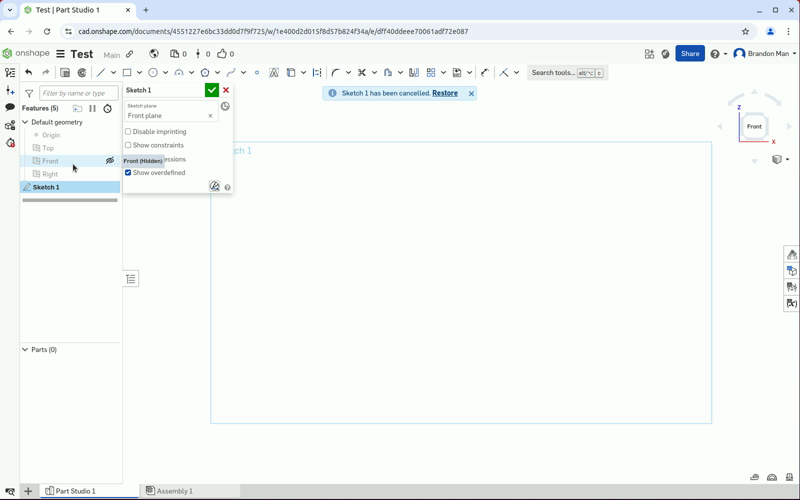
mouse_move(73, 352)
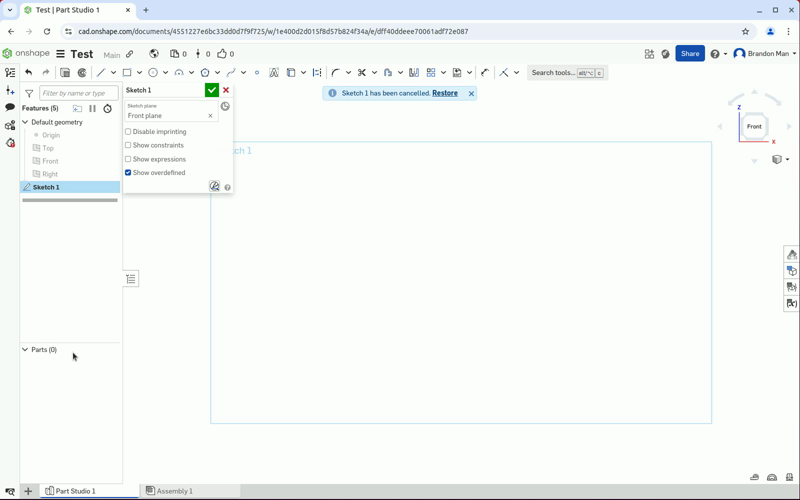
key(y)
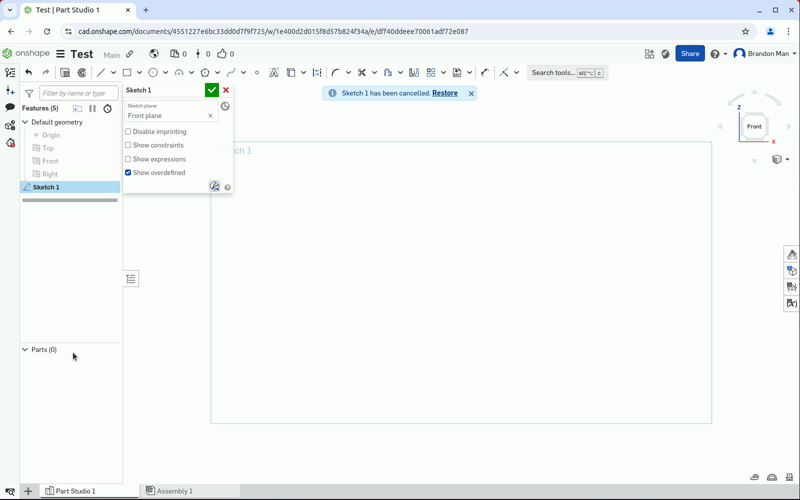
key(l)
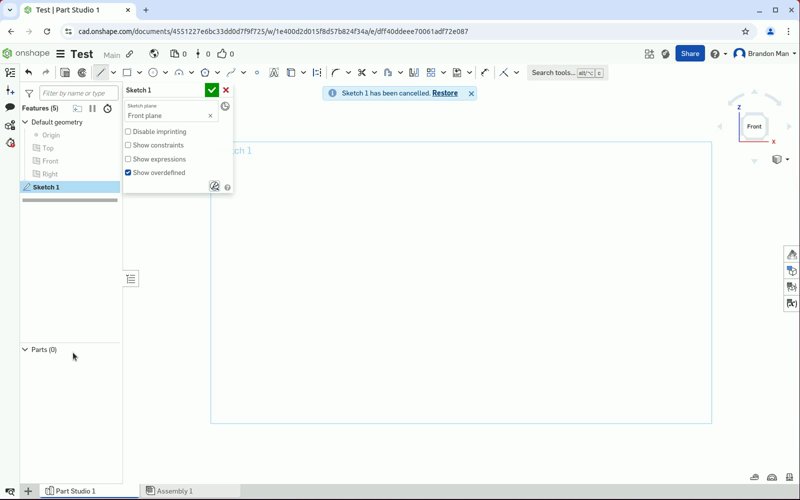
key_down(shift)
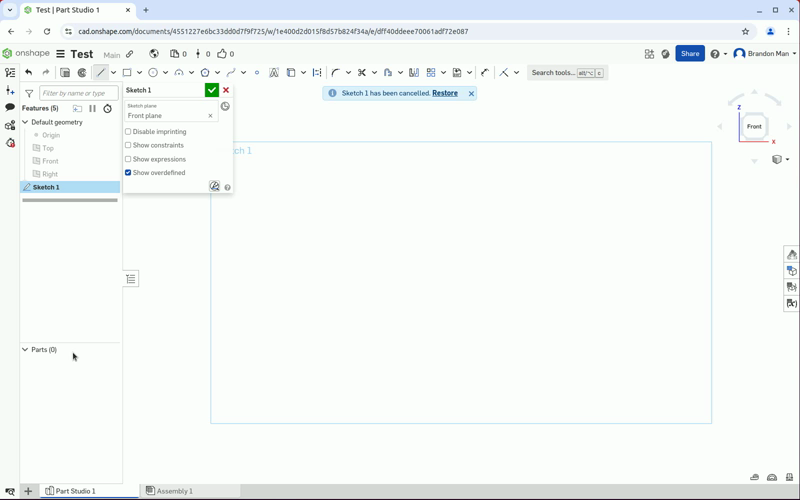
mouse_move(460, 282)
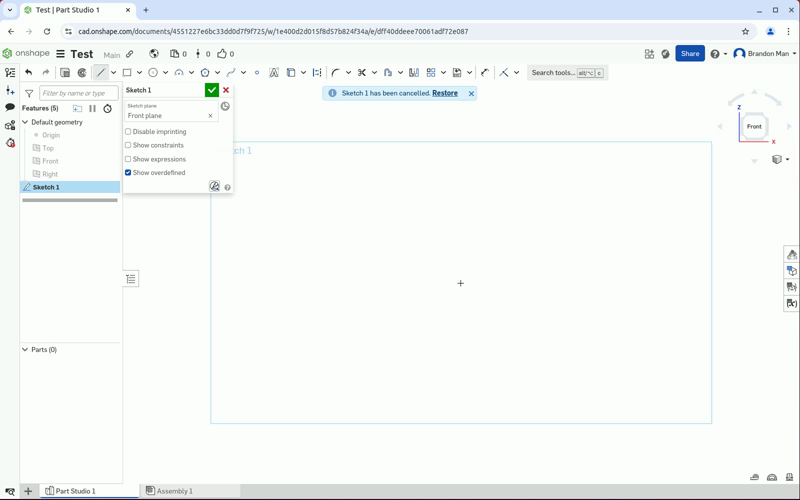
click(460, 282)
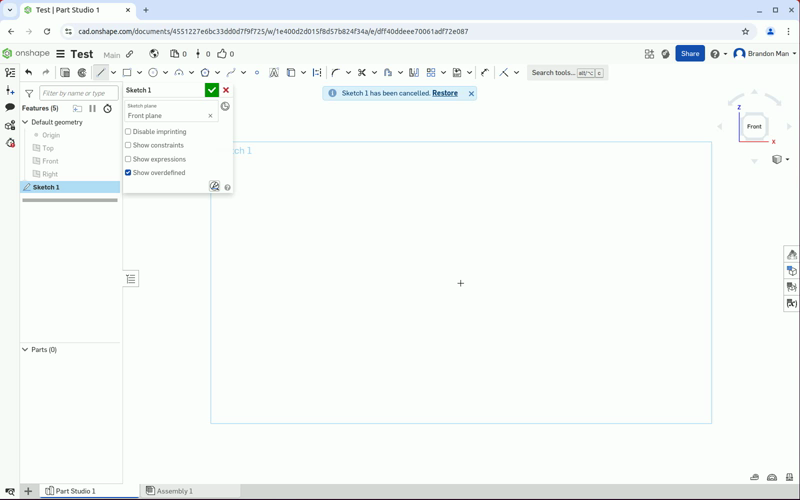
key_up(shift)
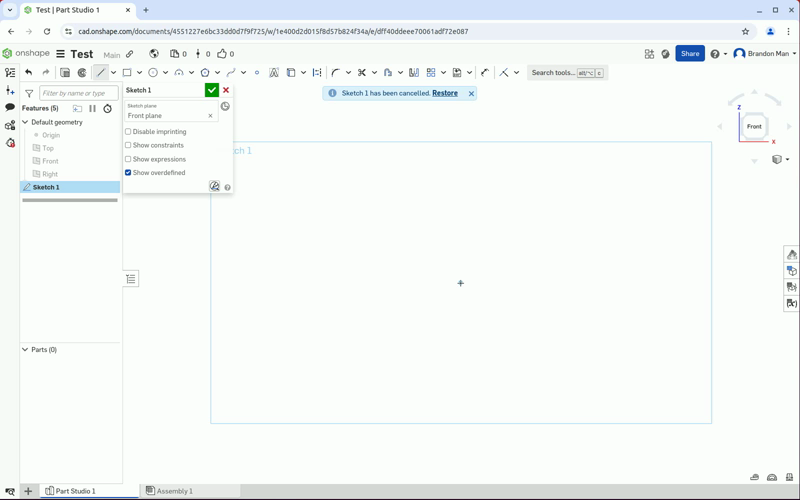
key_down(shift)
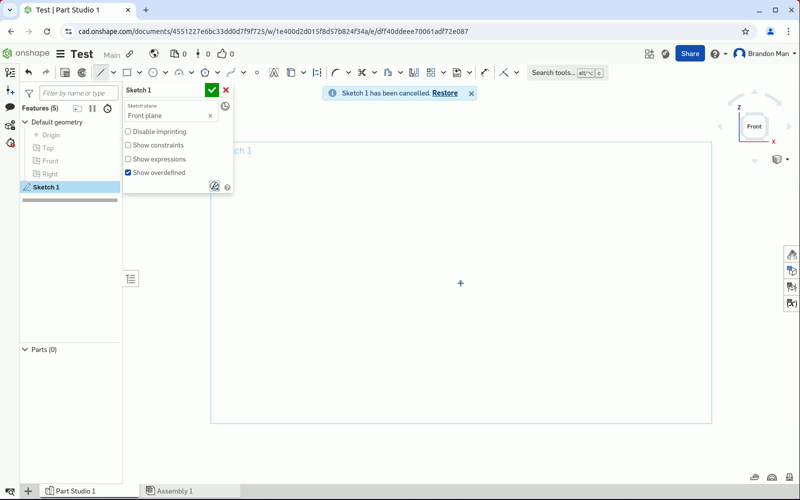
mouse_move(573, 282)
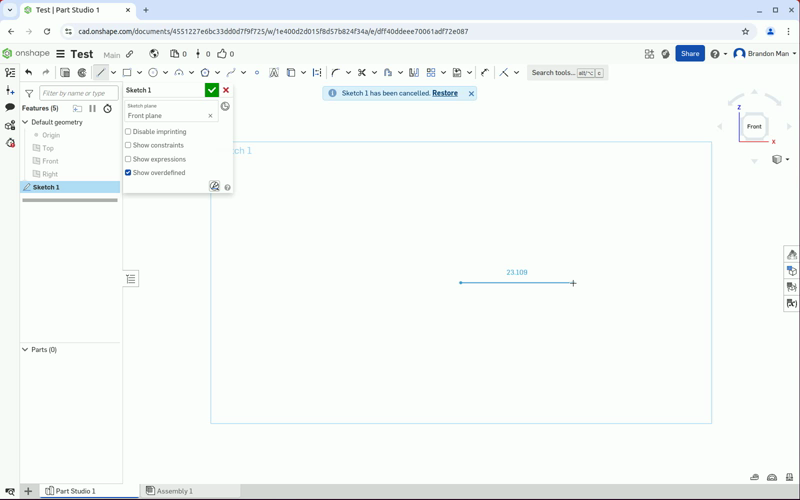
click(573, 282)
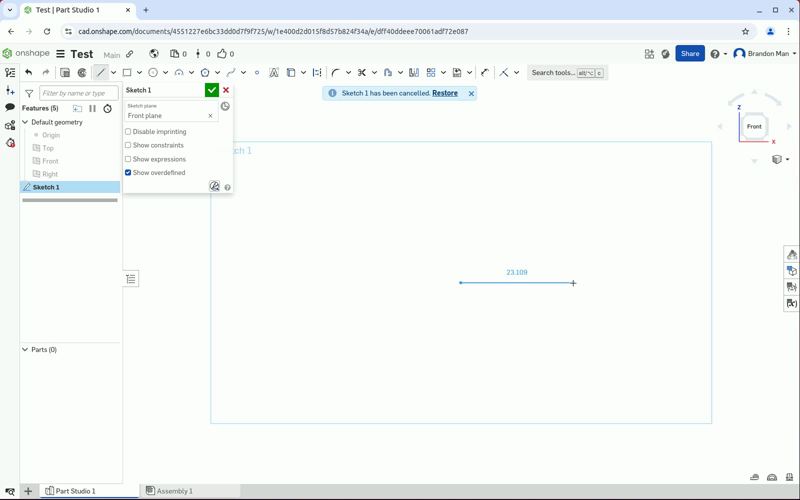
key_up(shift)
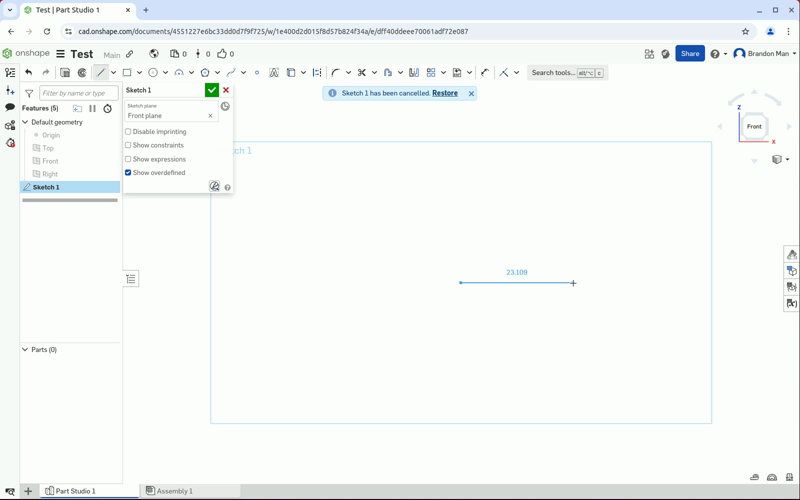
key_down(shift)
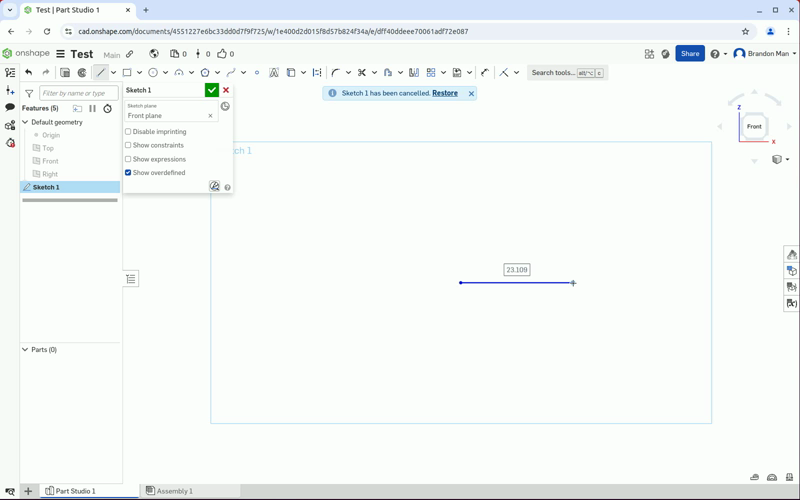
mouse_move(589, 282)
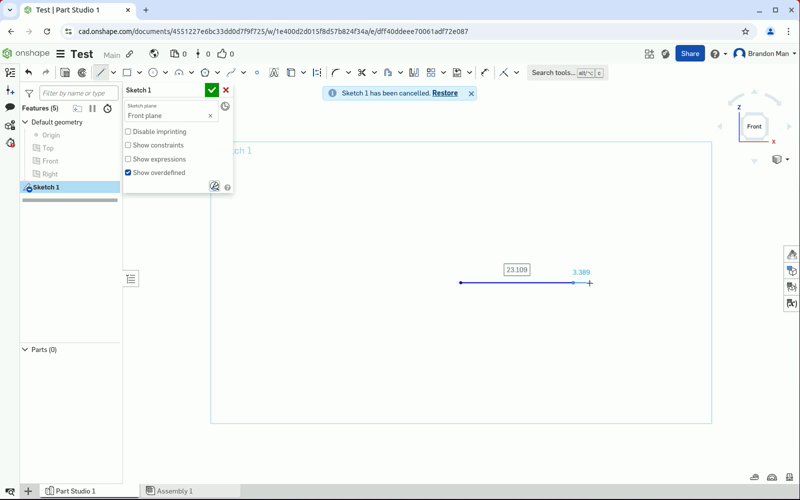
mouse_move(552, 240)
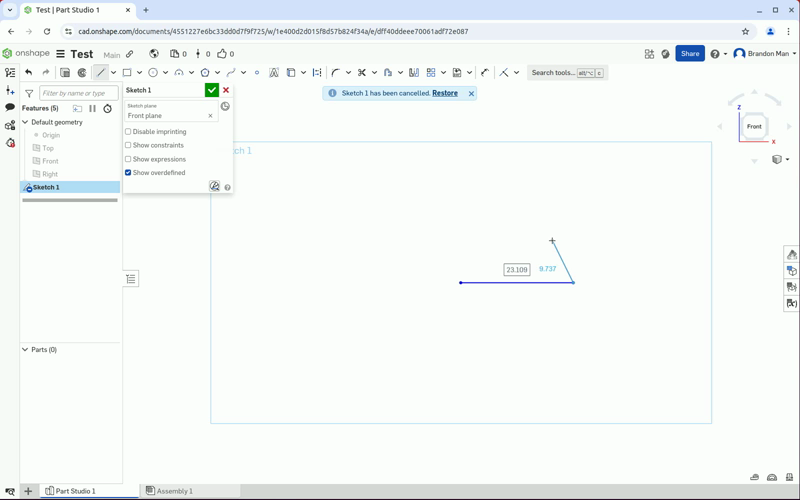
click(552, 240)
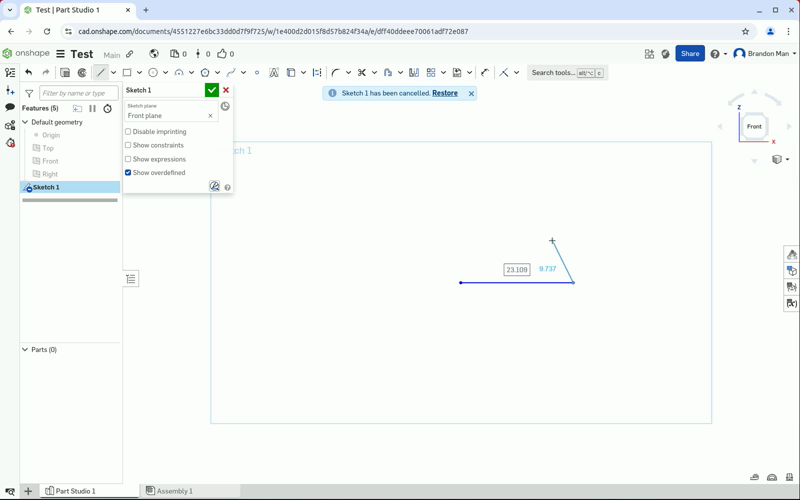
key_up(shift)
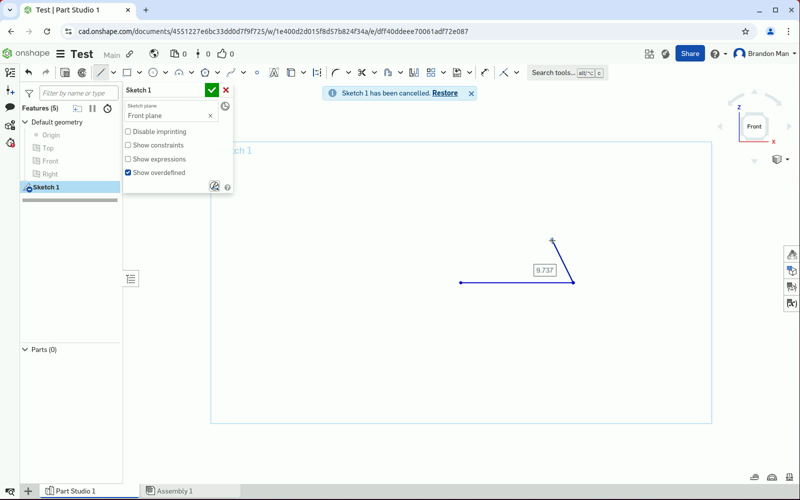
key_down(shift)
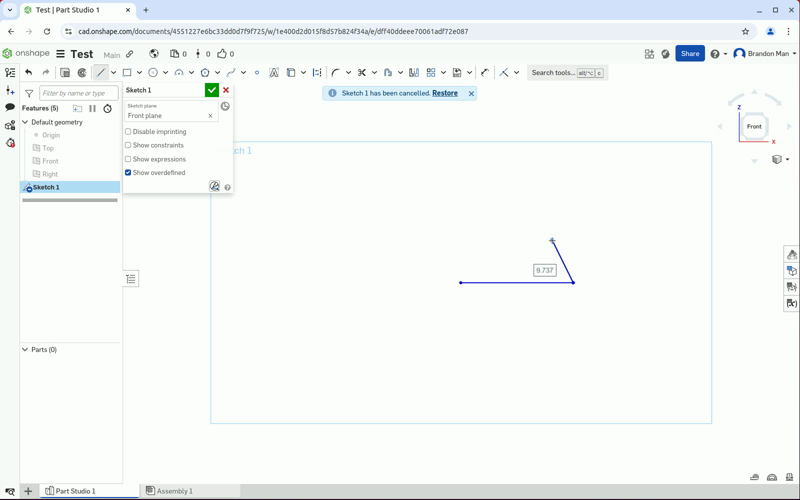
mouse_move(582, 240)
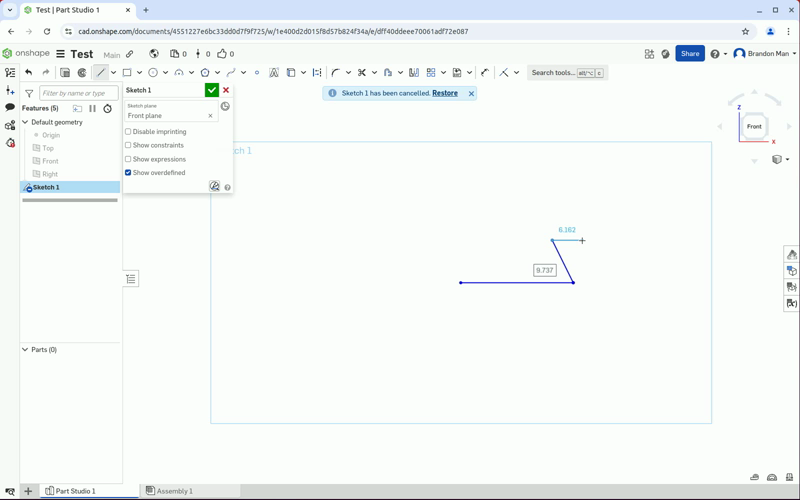
mouse_move(517, 258)
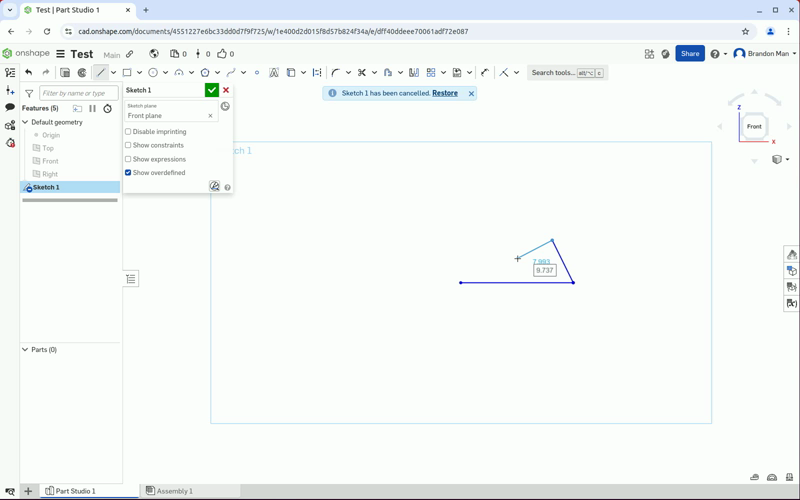
click(517, 258)
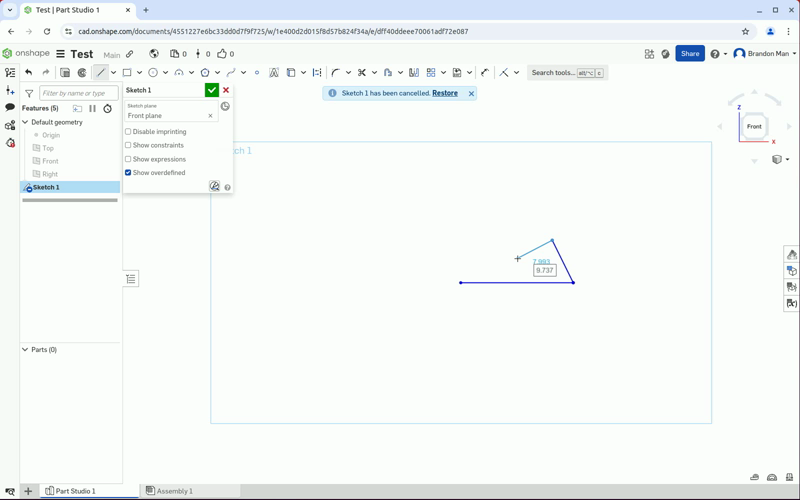
key_up(shift)
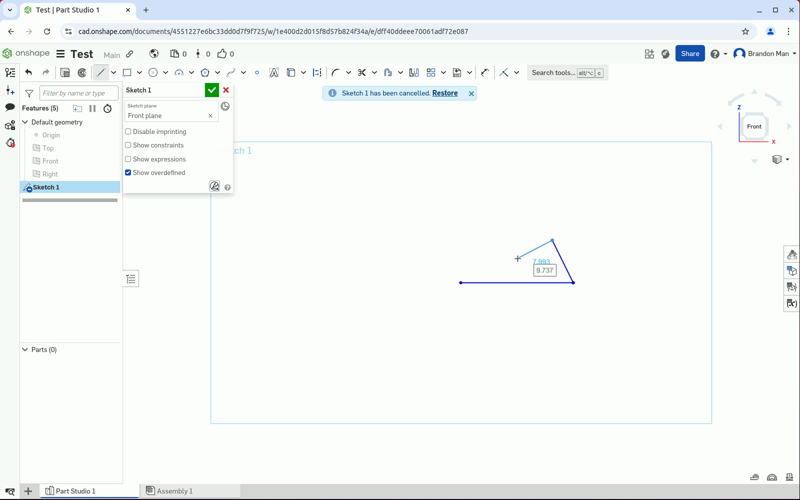
key_down(shift)
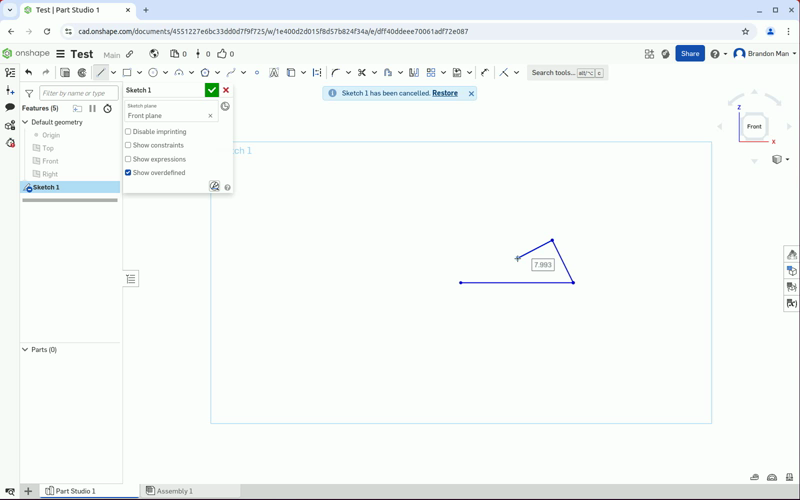
mouse_move(547, 258)
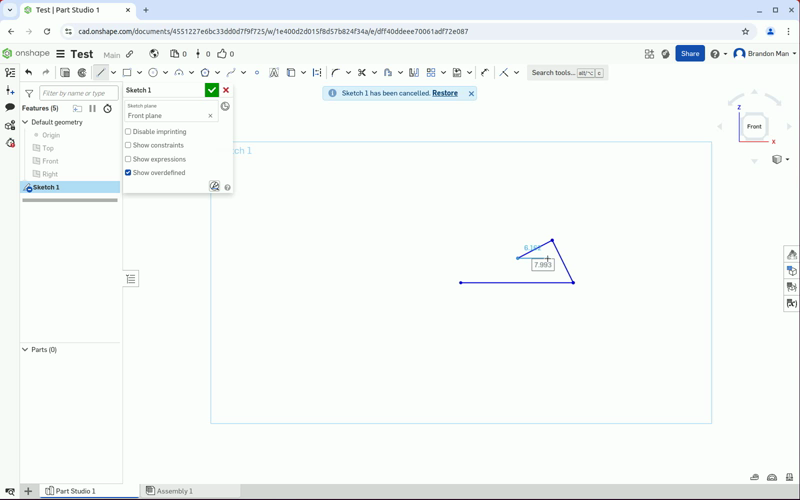
mouse_move(517, 198)
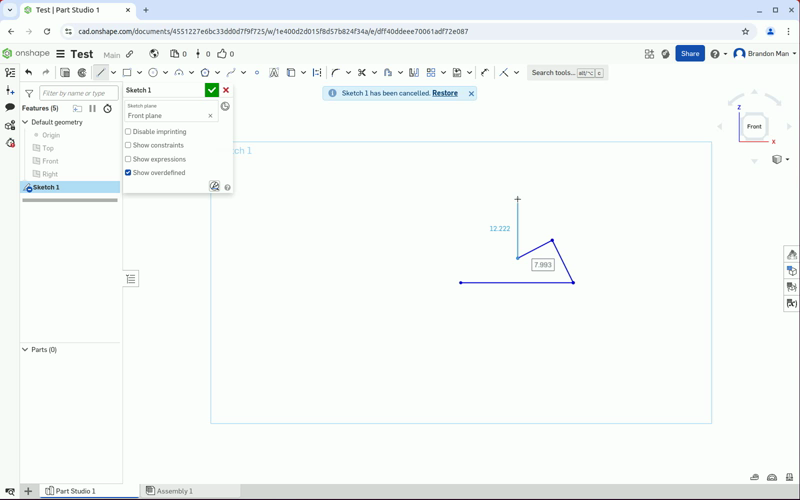
click(517, 198)
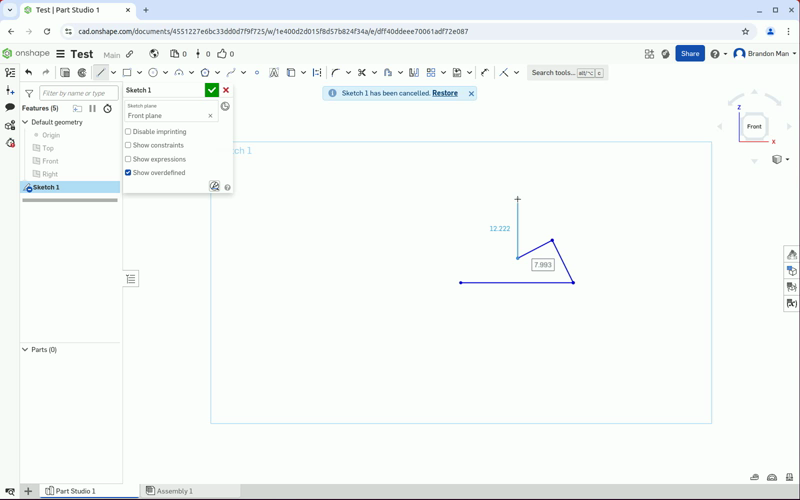
key_up(shift)
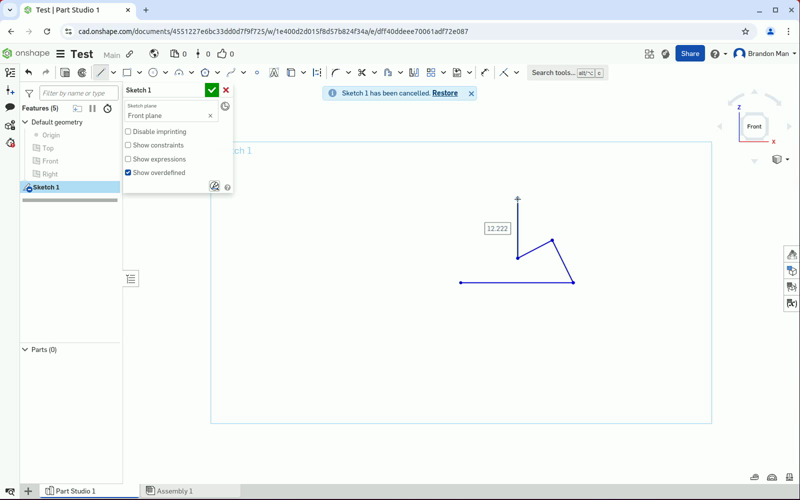
key_down(shift)
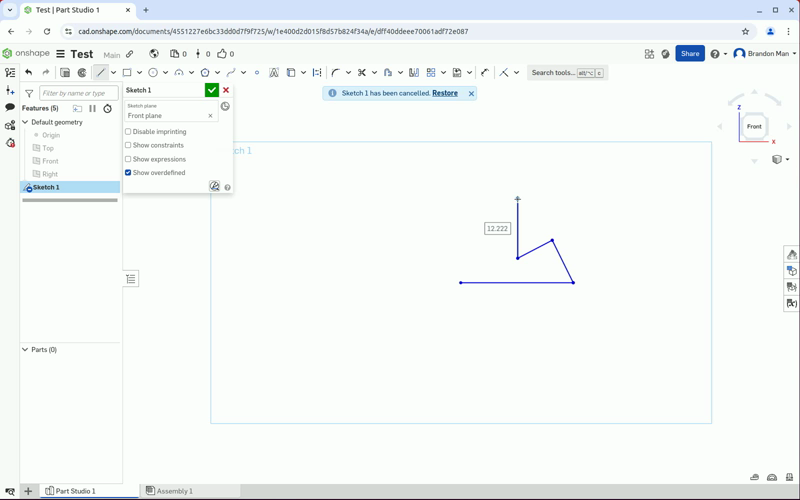
mouse_move(547, 198)
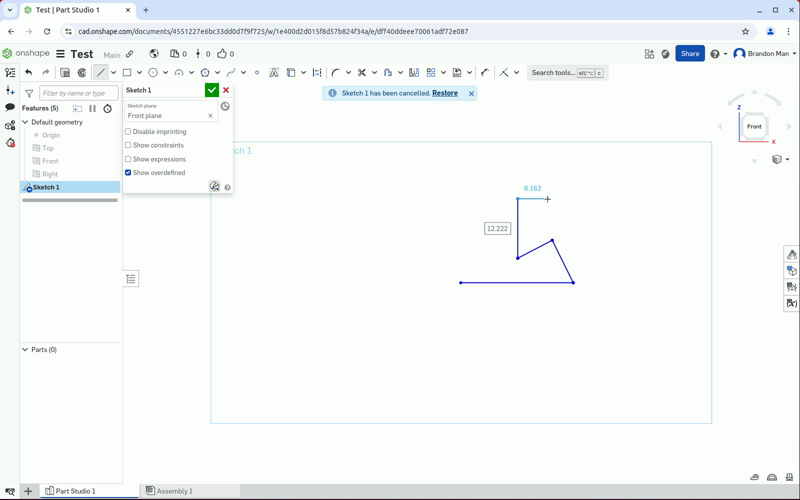
mouse_move(503, 198)
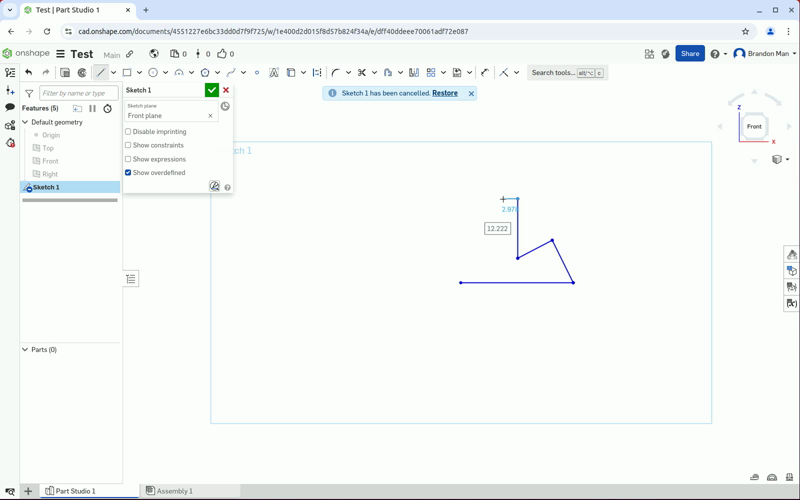
click(503, 198)
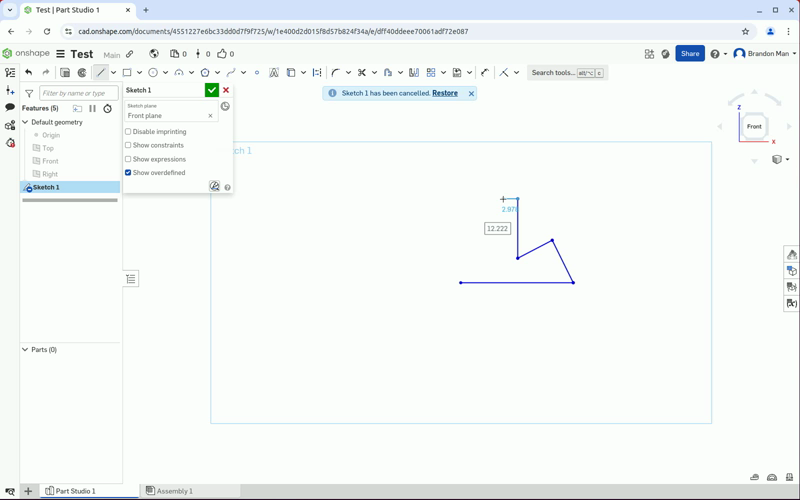
key_up(shift)
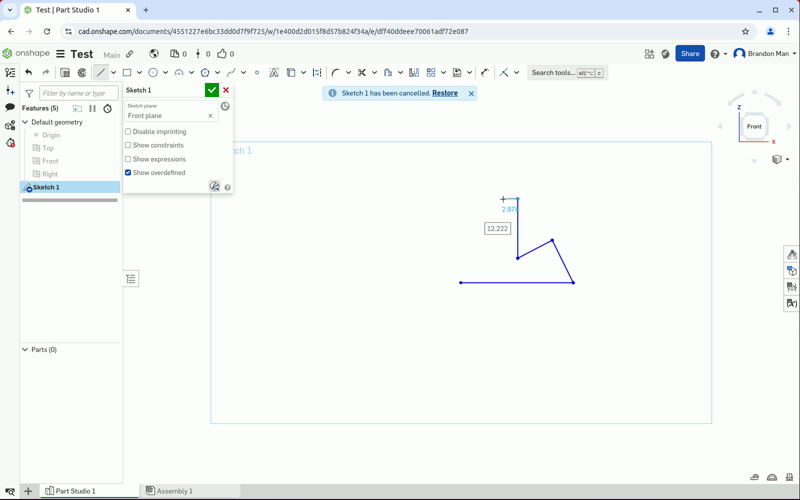
key_down(shift)
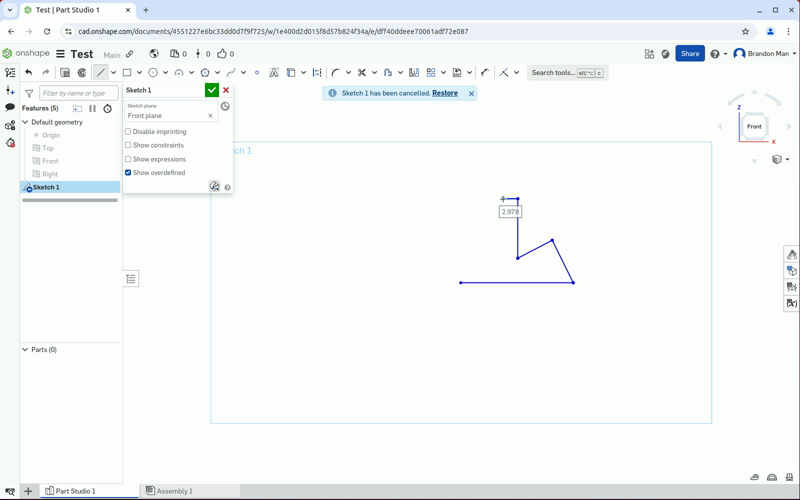
mouse_move(460, 282)
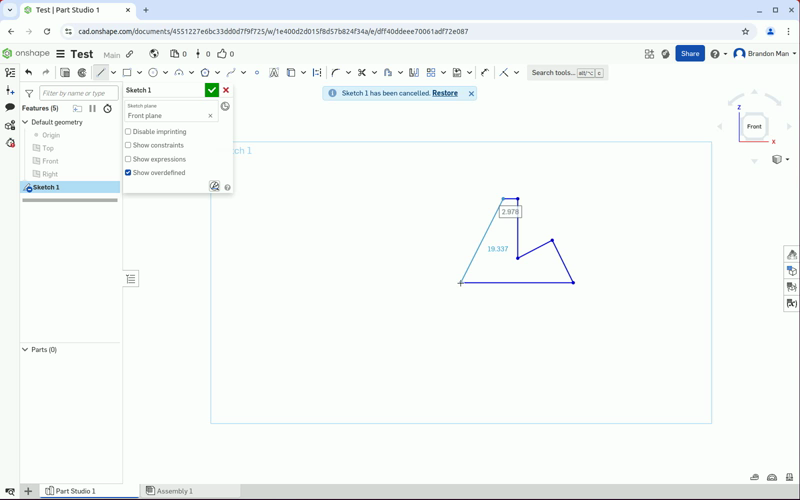
key_up(shift)
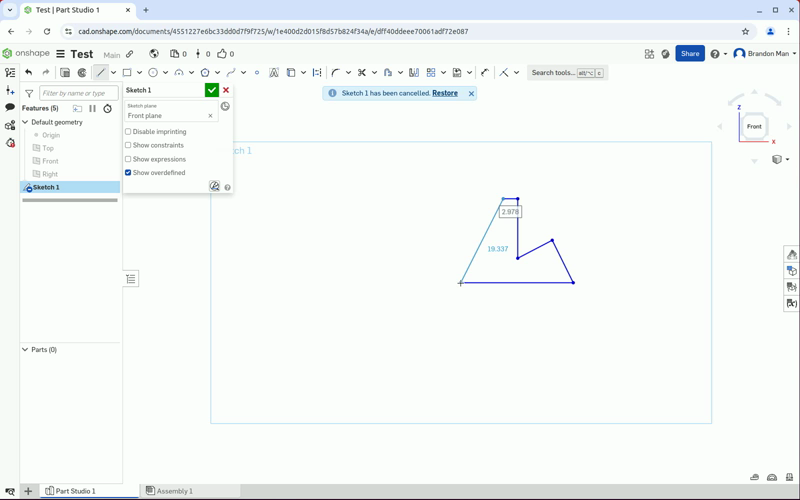
click(460, 282)
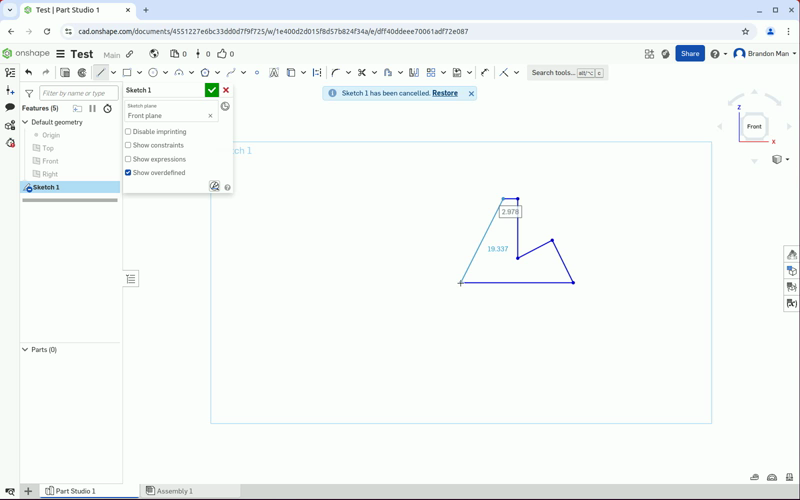
key(esc)
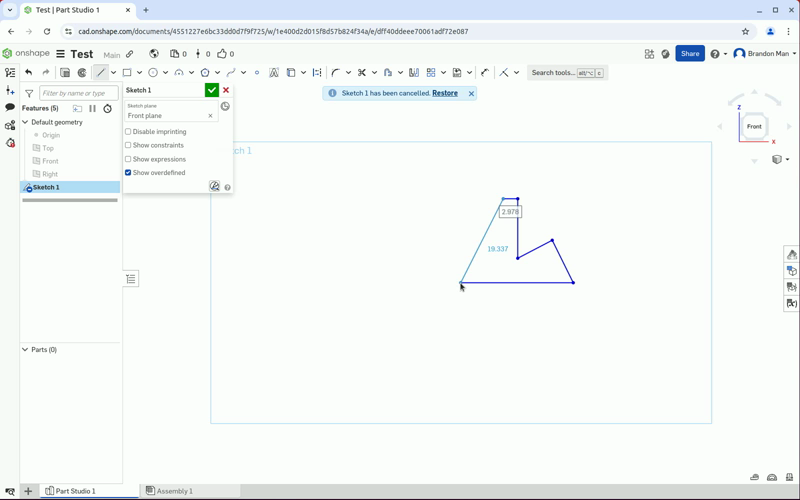
mouse_move(505, 267)
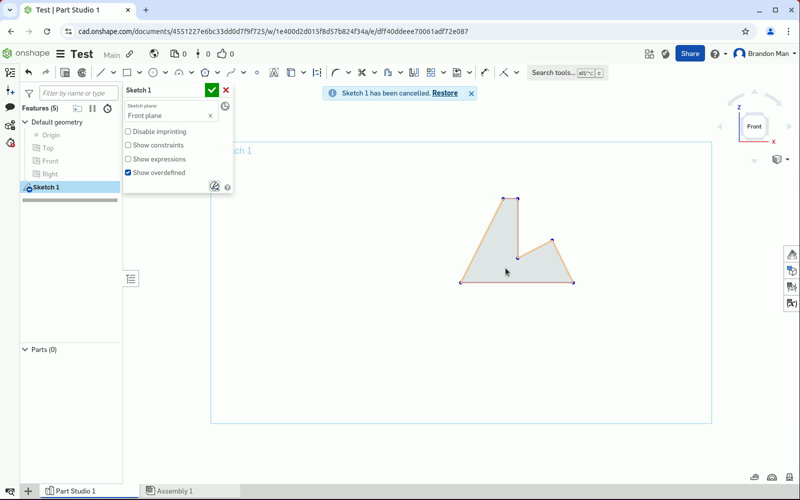
click(505, 267)
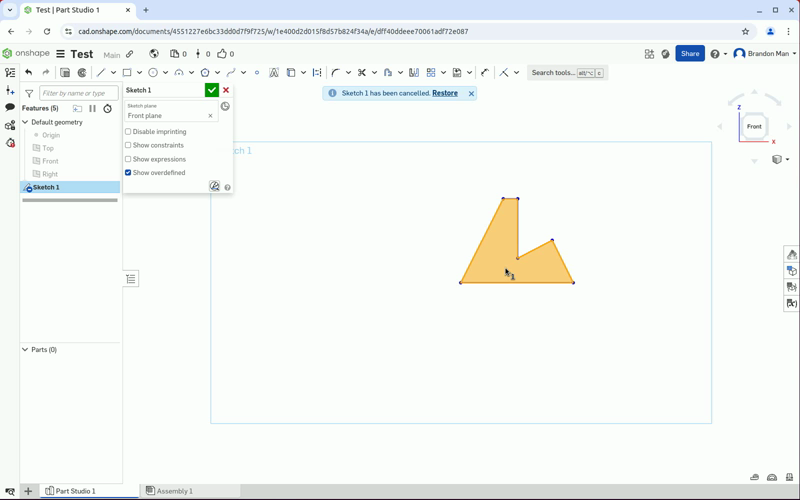
mouse_move(73, 352)
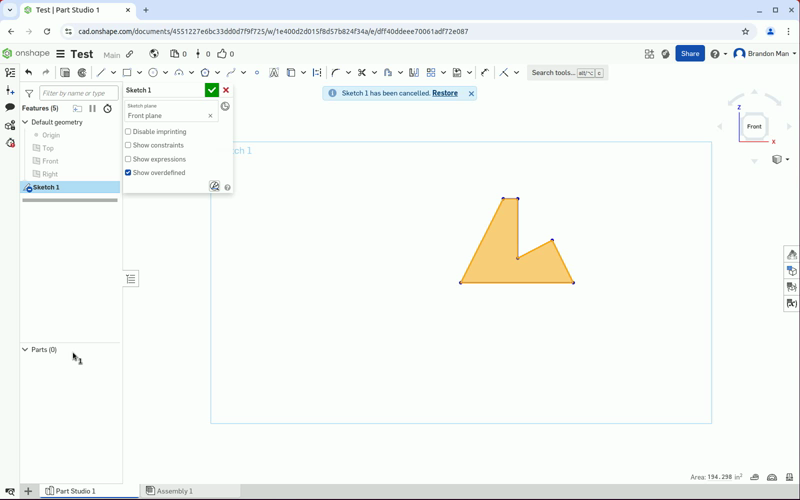
key(shift+y)
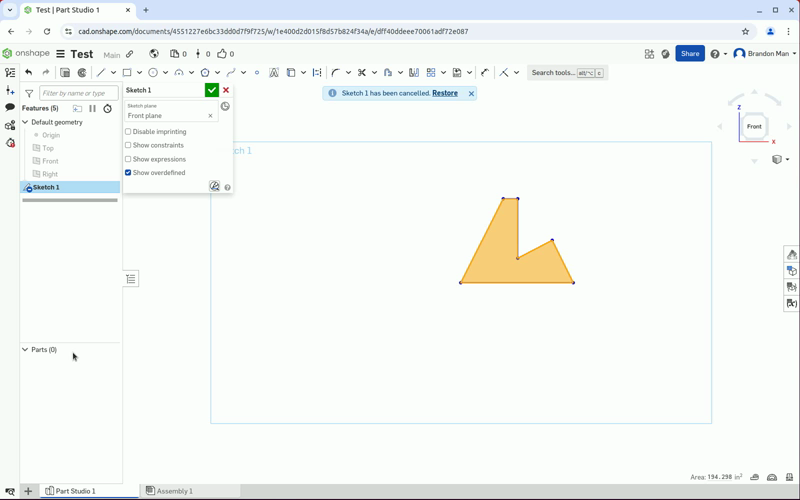
key(shift+e)
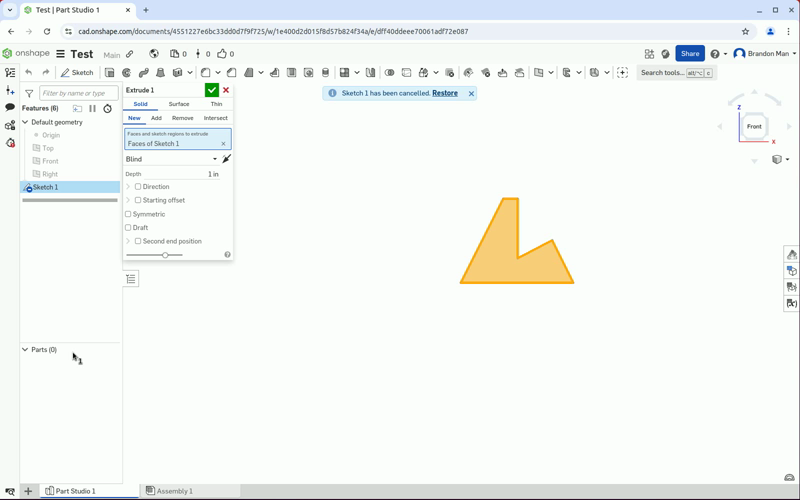
mouse_move(143, 106)
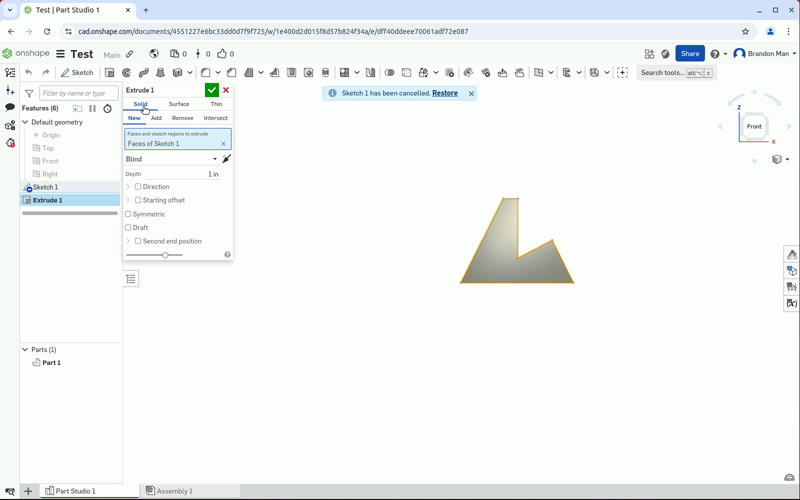
click(143, 106)
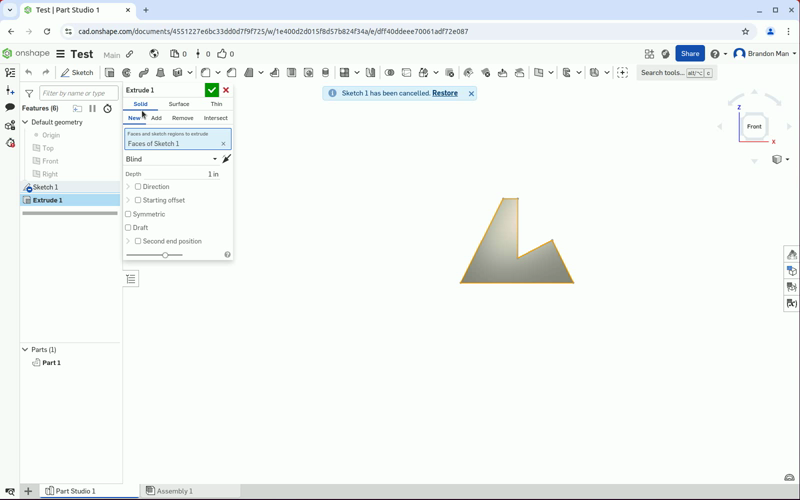
mouse_move(137, 120)
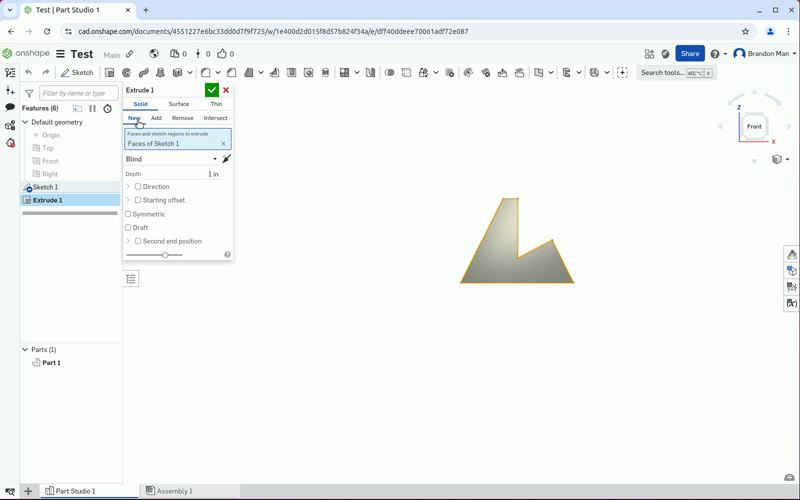
click(137, 120)
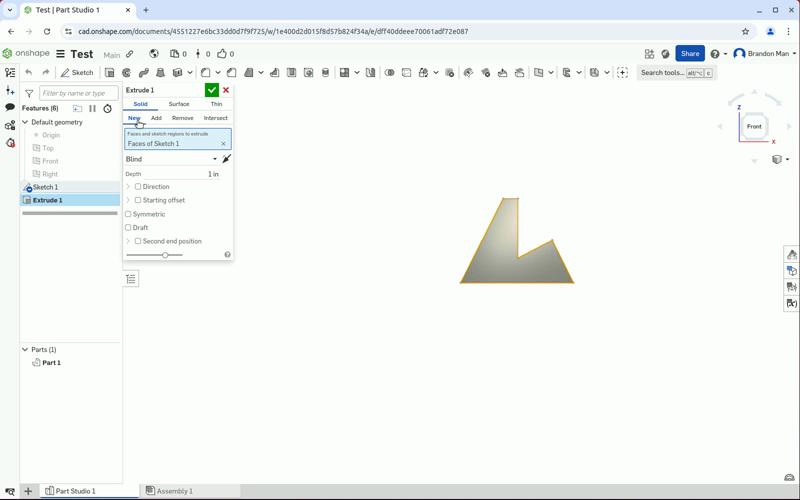
key(tab, 4)
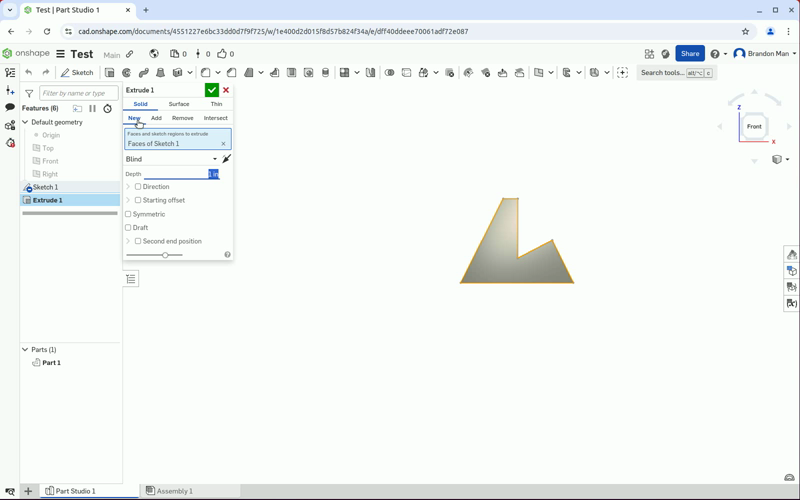
text(23.108)
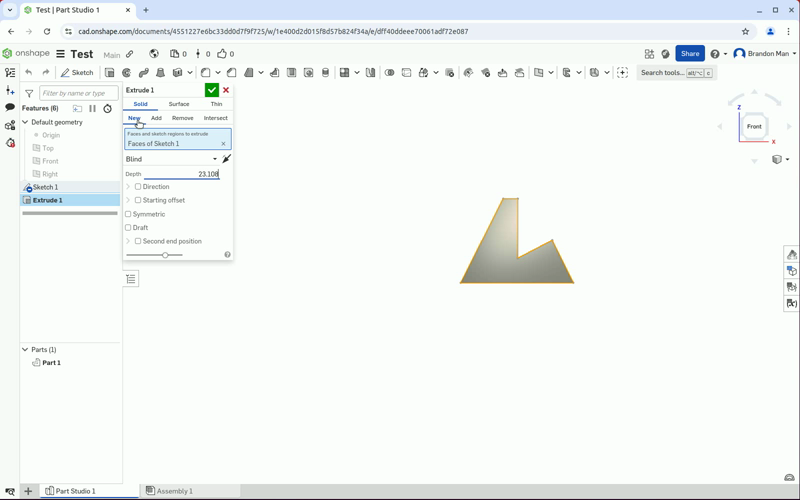
key(tab, 3)
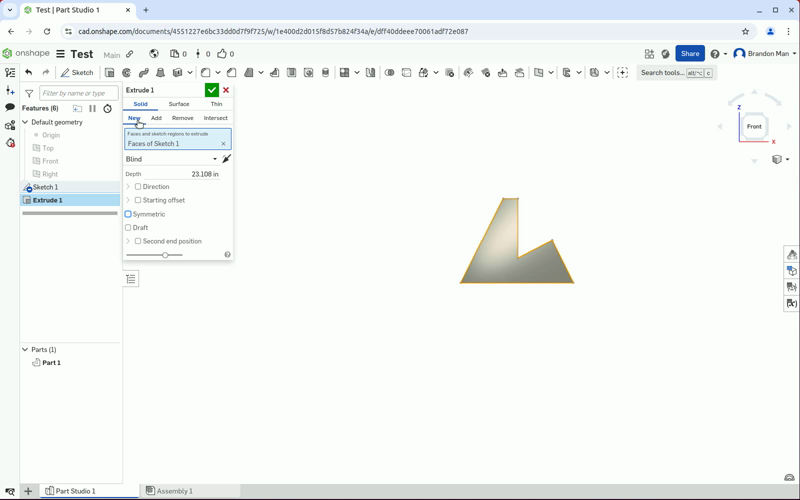
key(space)
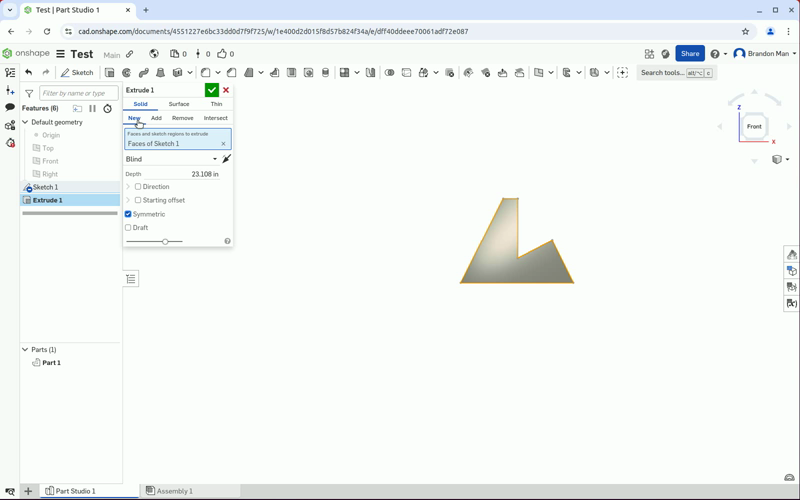
key(enter)
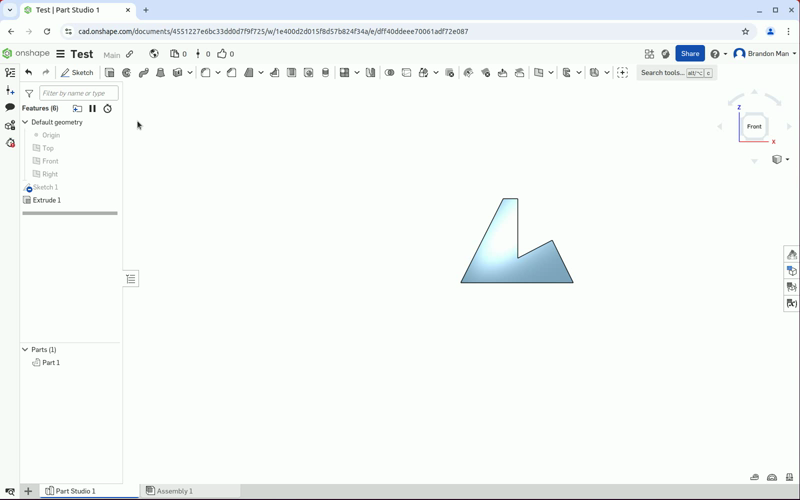
key(shift+h)
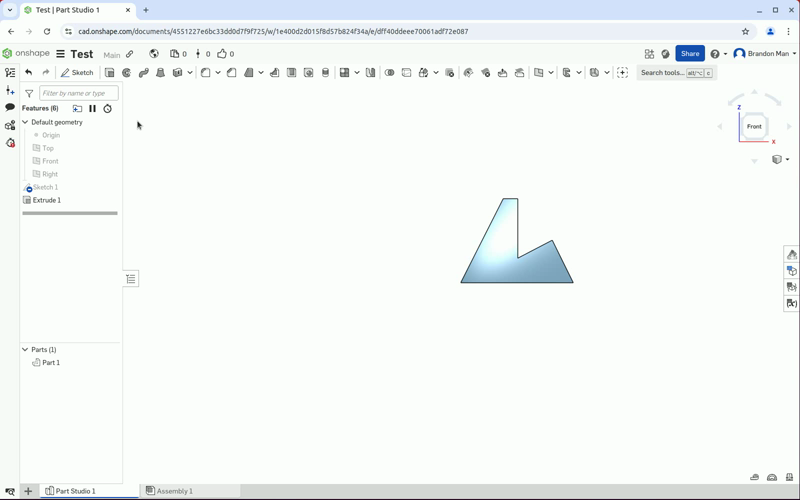
key(shift+h)
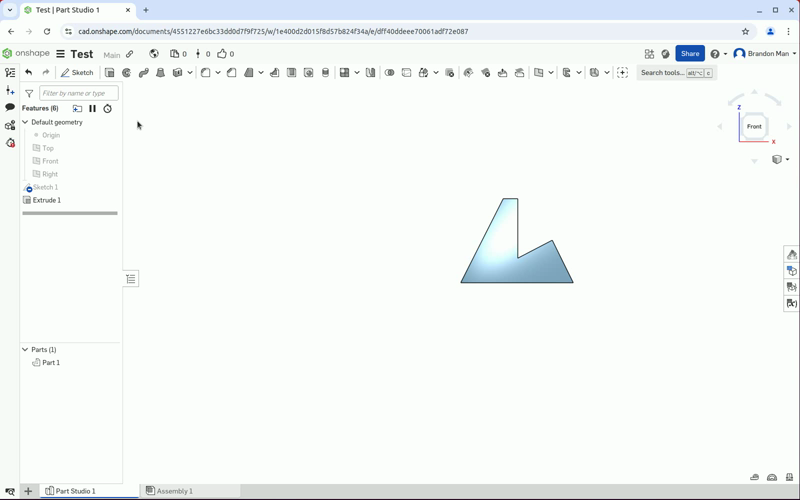
mouse_move(73, 189)
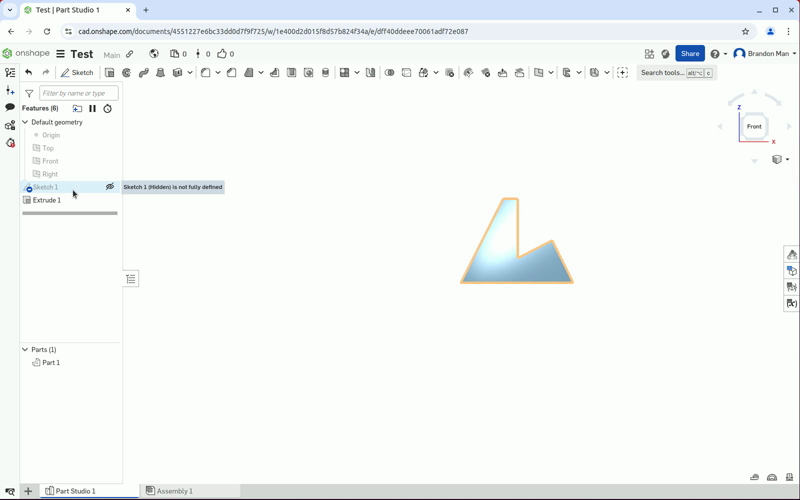
click(73, 189)
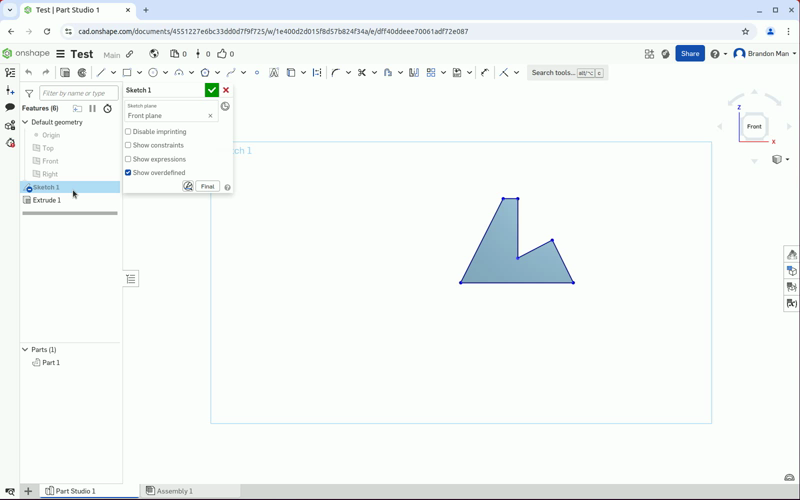
mouse_move(229, 92)
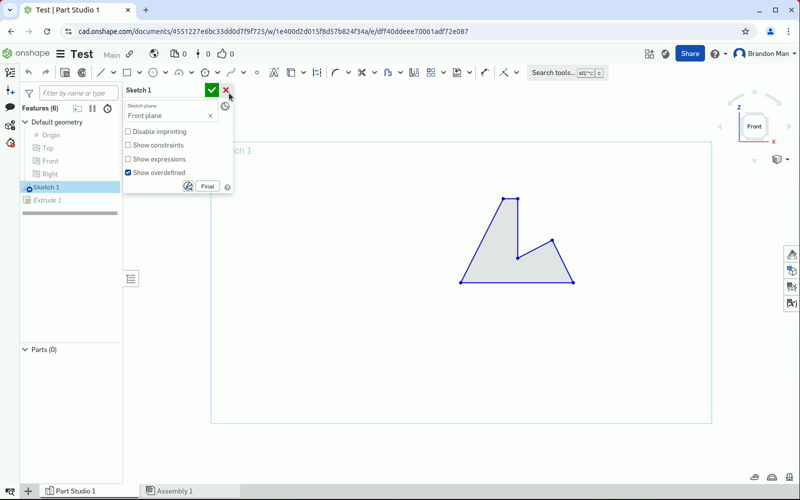
click(229, 92)
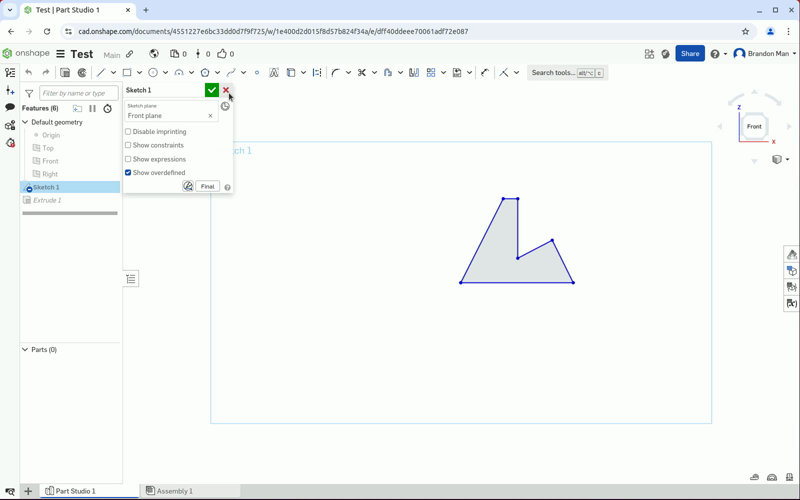
key(shift+s)
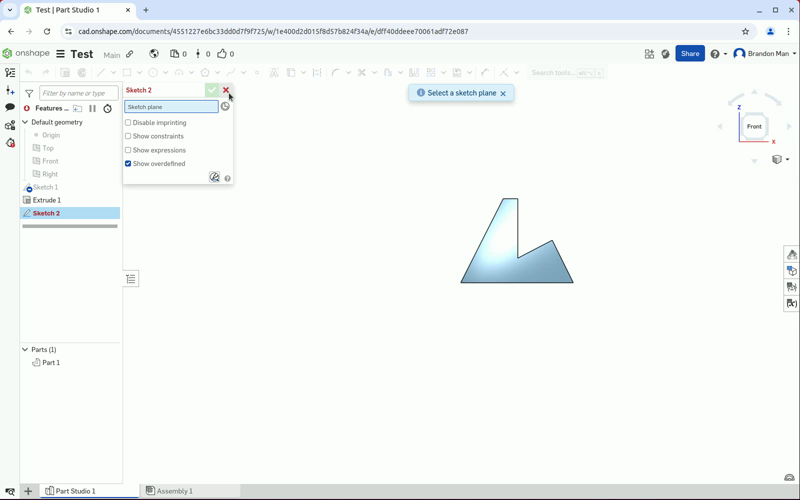
mouse_move(73, 163)
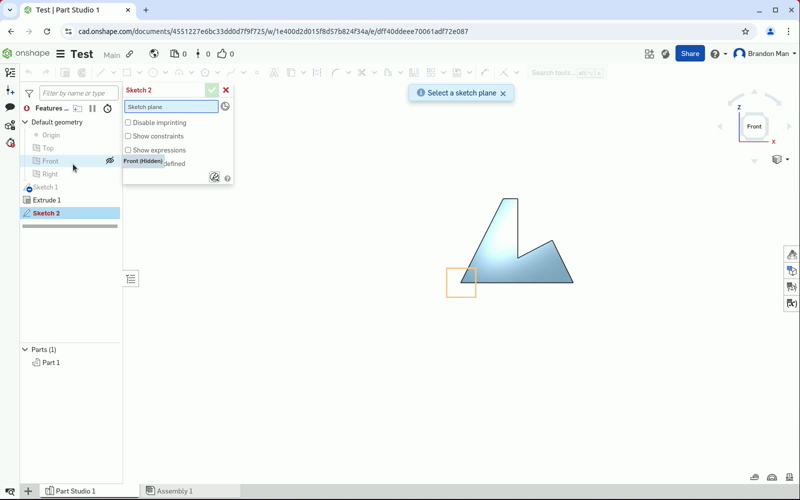
click(73, 163)
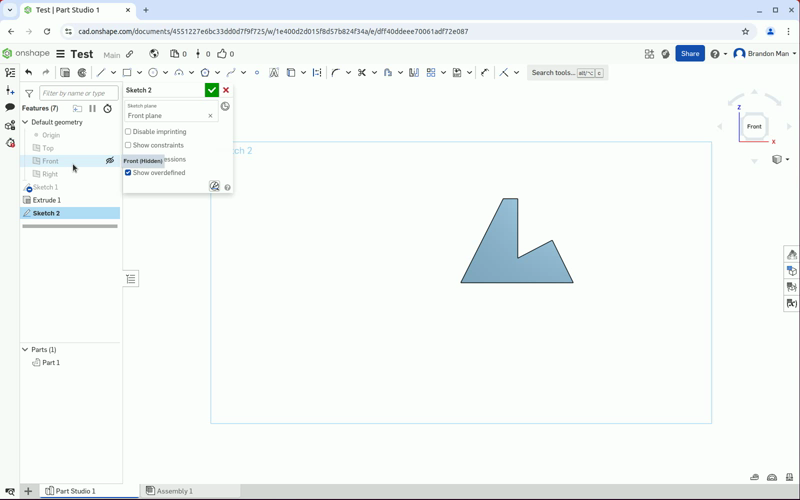
mouse_move(73, 352)
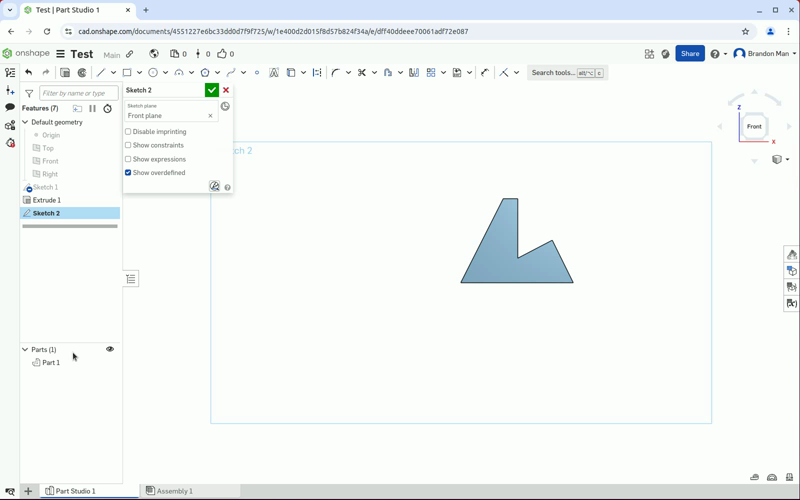
key(y)
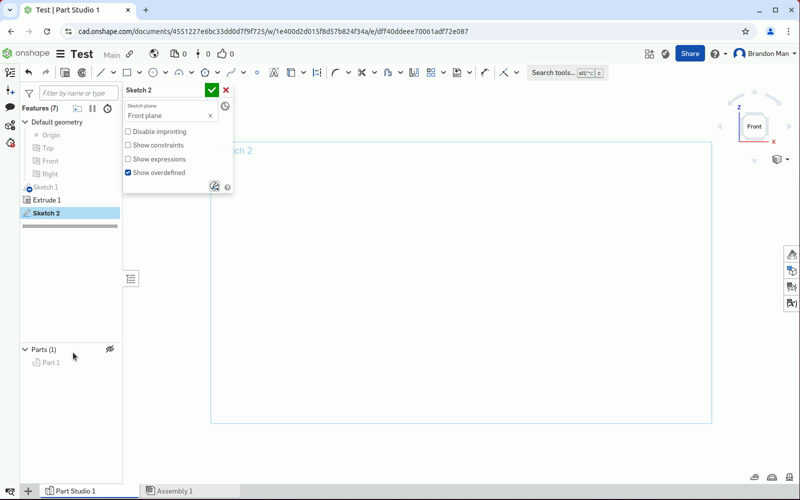
key(l)
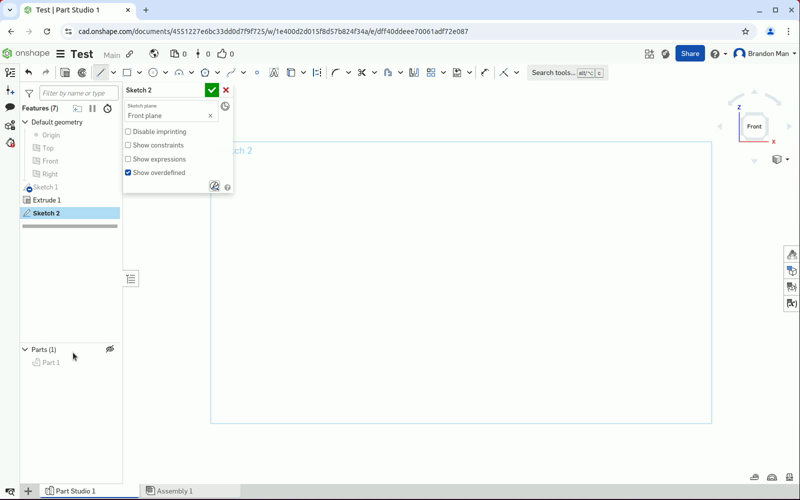
key_down(shift)
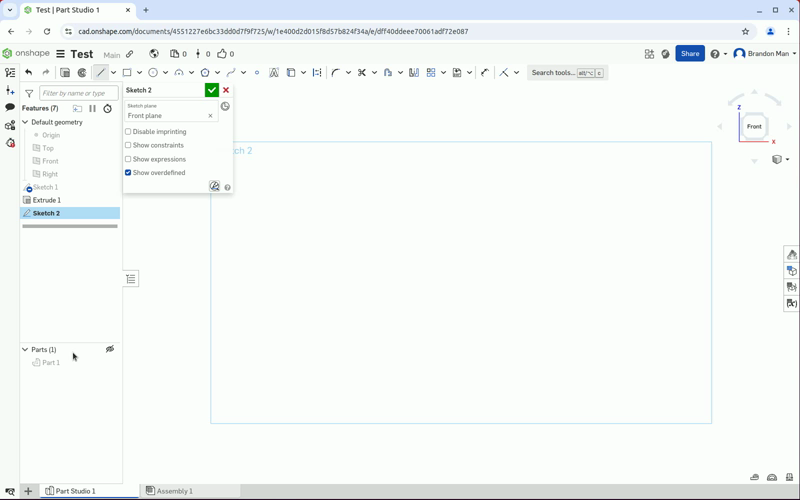
mouse_move(516, 258)
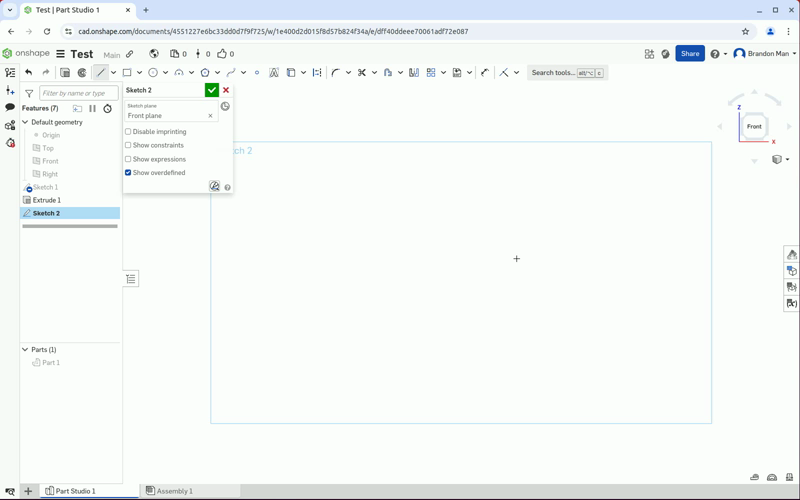
click(516, 258)
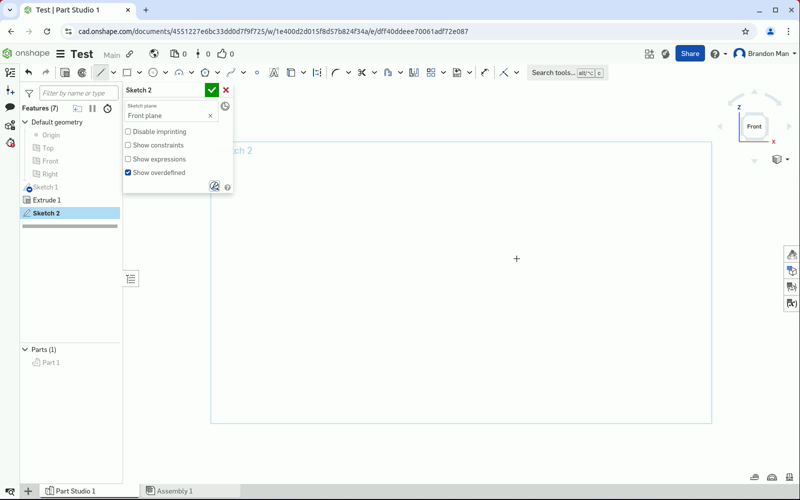
key_up(shift)
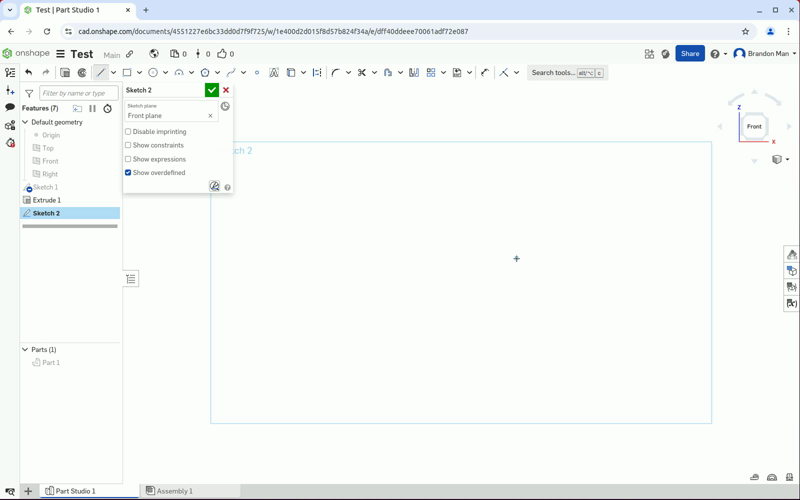
key_down(shift)
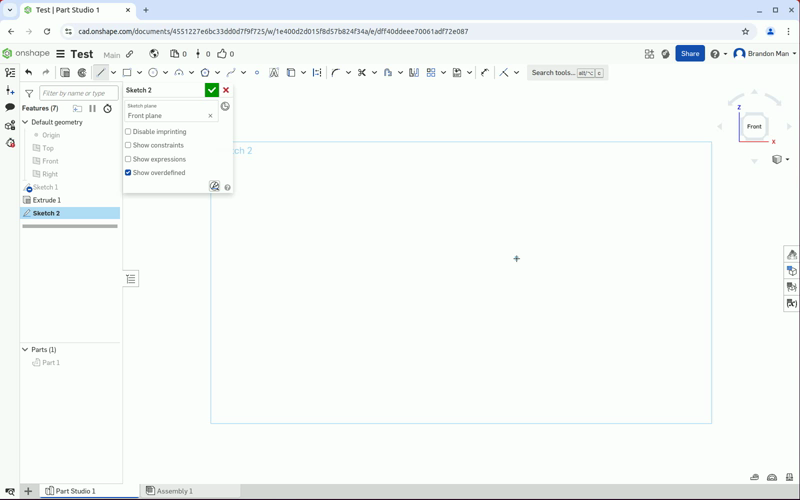
mouse_move(546, 258)
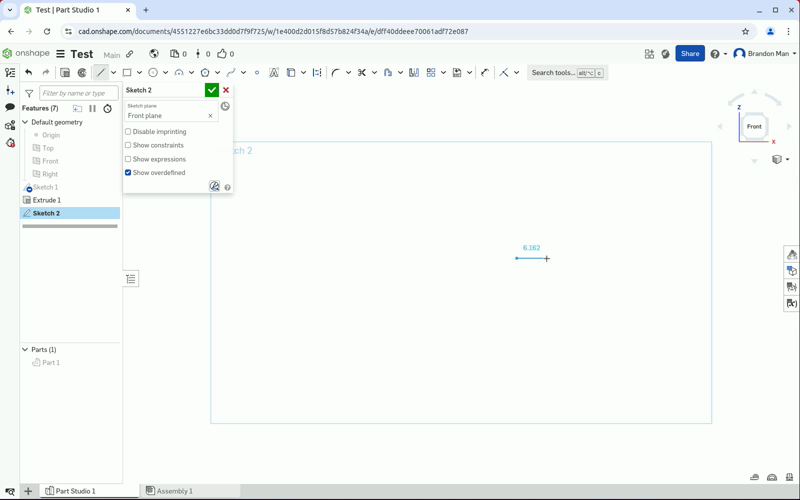
mouse_move(552, 240)
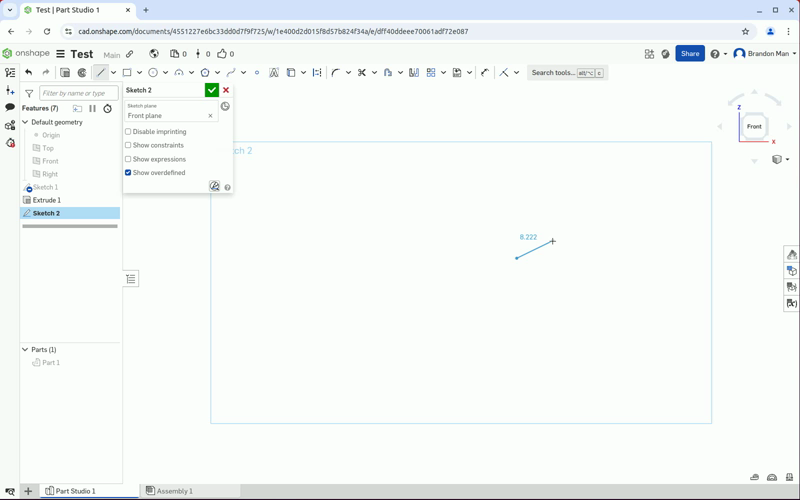
click(552, 240)
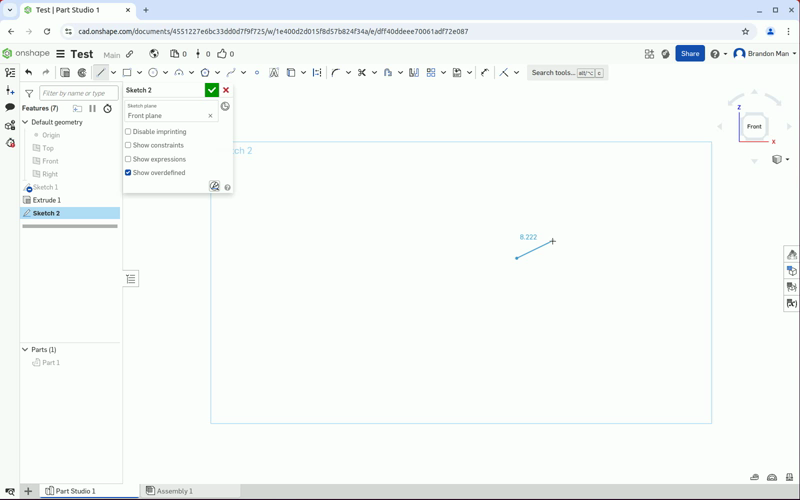
key_up(shift)
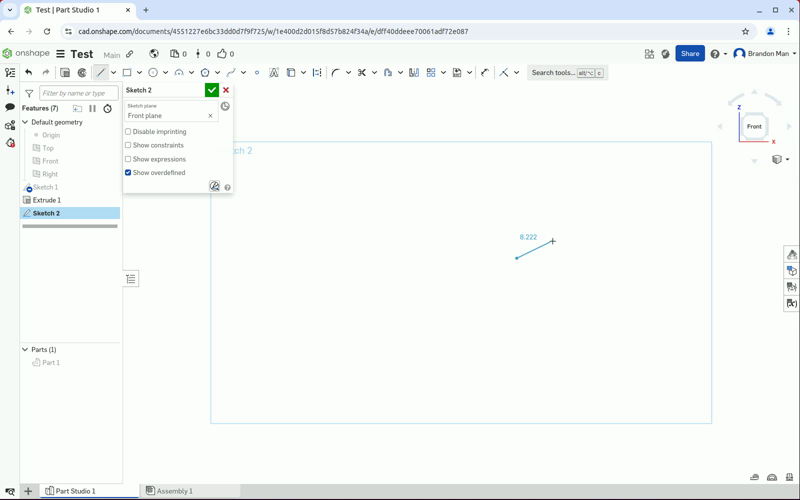
key_down(shift)
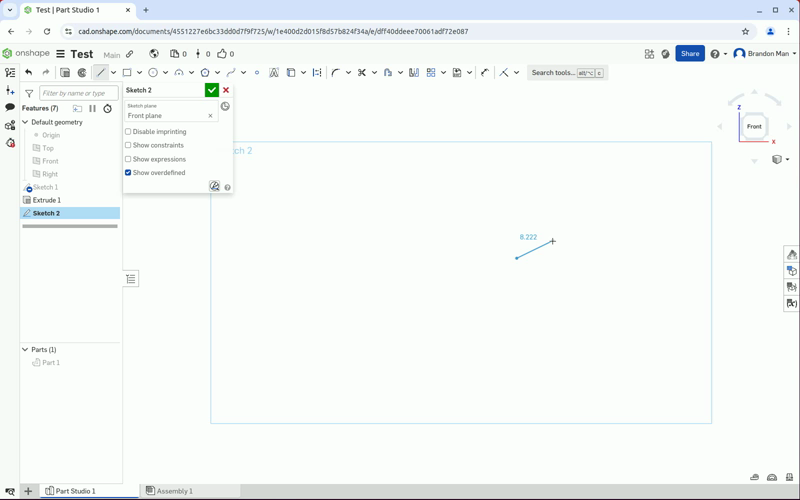
mouse_move(582, 240)
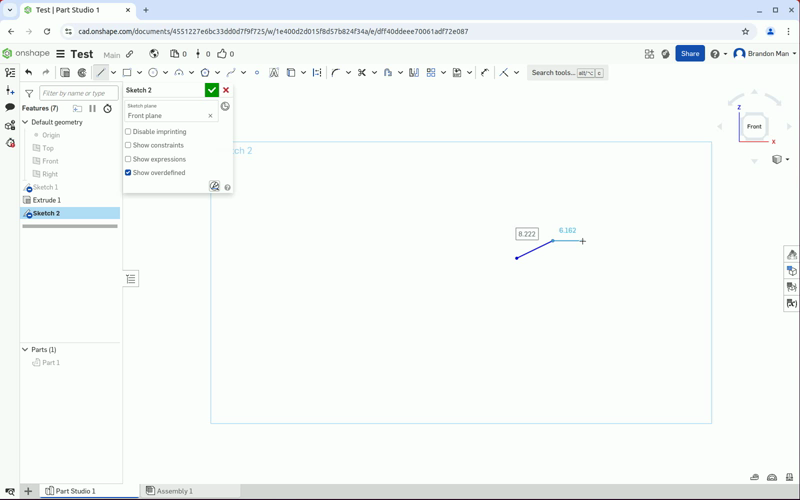
mouse_move(531, 198)
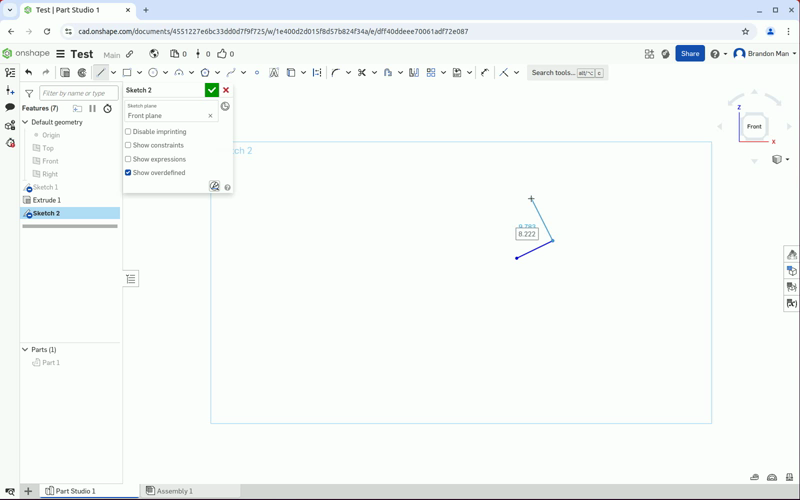
click(531, 198)
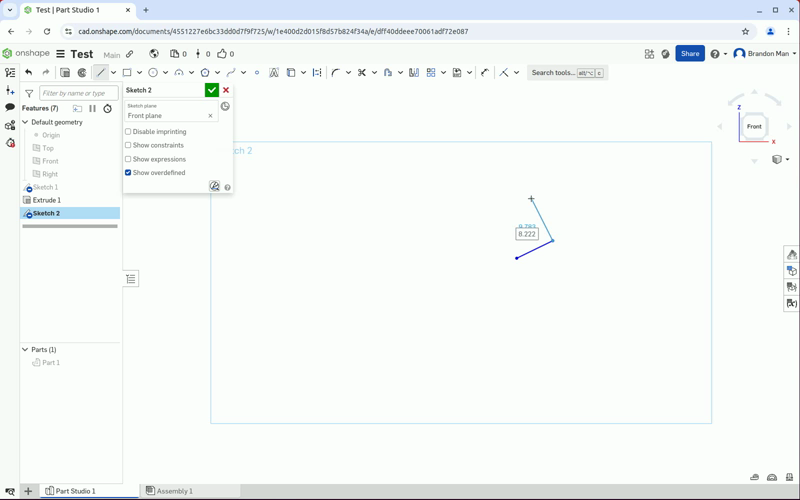
key_up(shift)
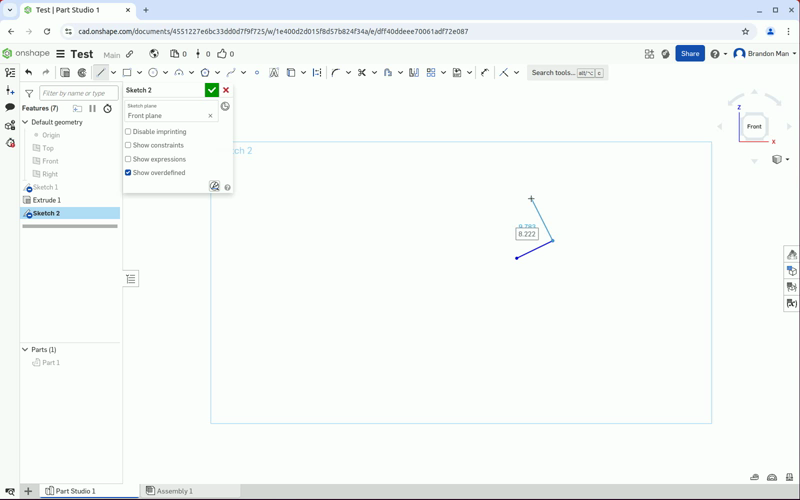
key_down(shift)
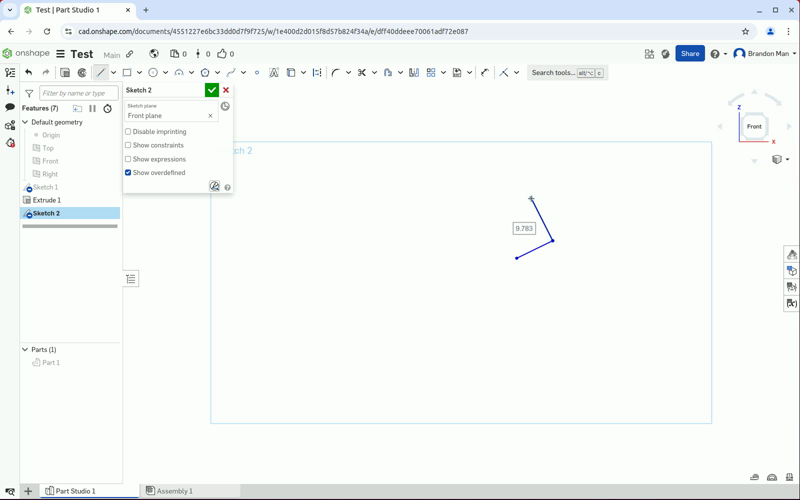
mouse_move(561, 198)
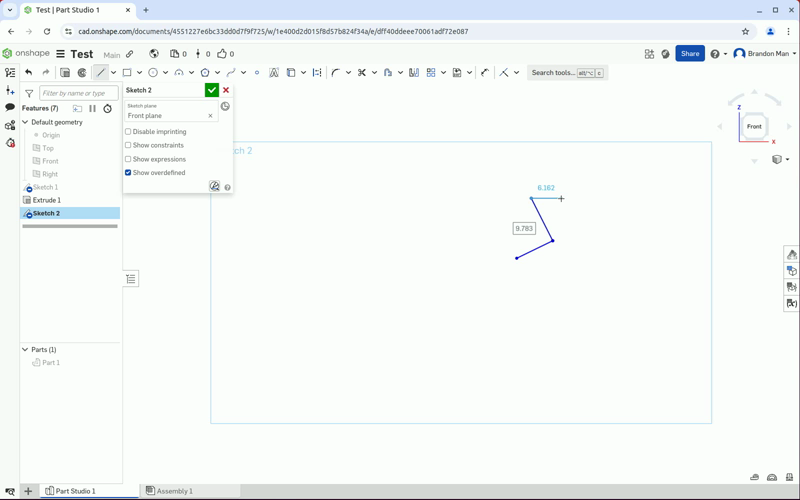
mouse_move(516, 198)
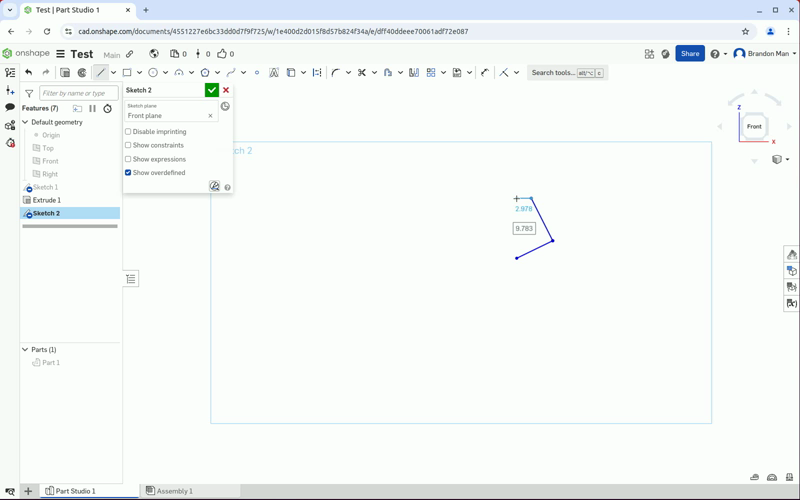
click(516, 198)
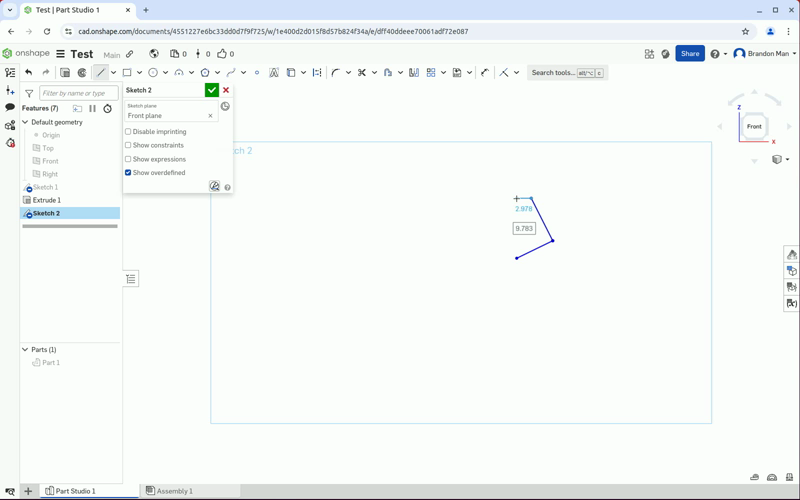
key_up(shift)
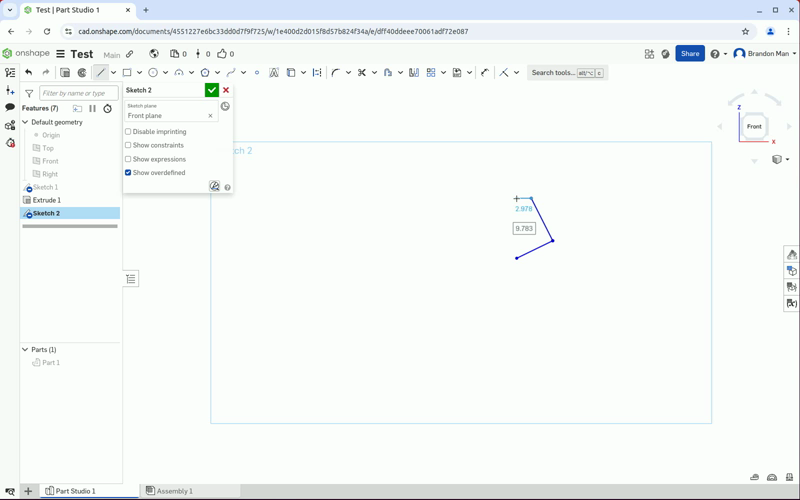
key_down(shift)
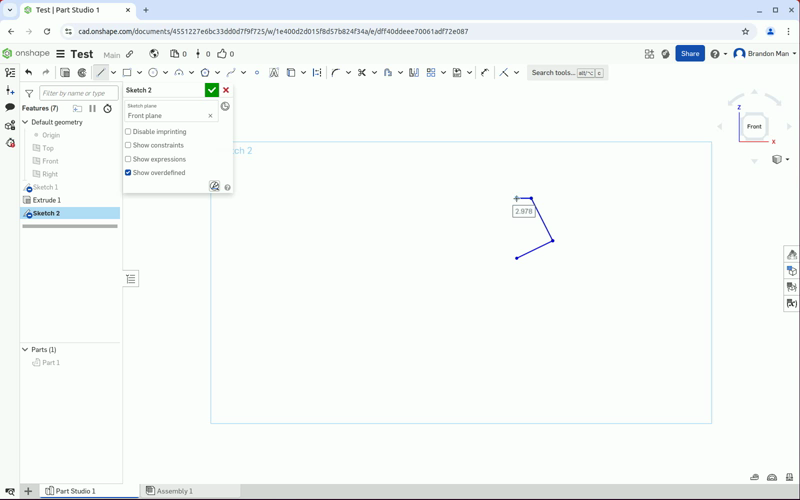
mouse_move(516, 258)
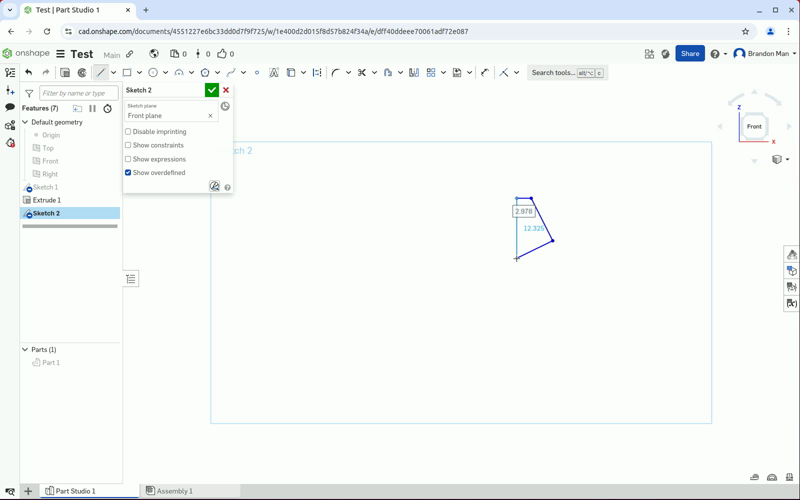
key_up(shift)
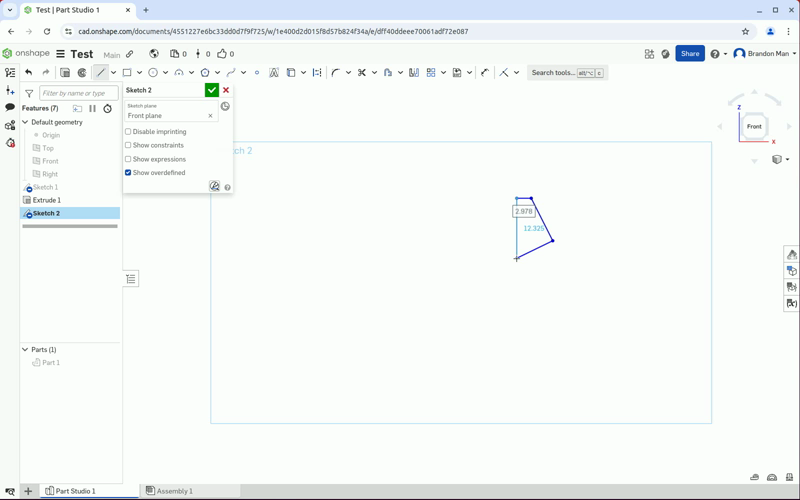
click(516, 258)
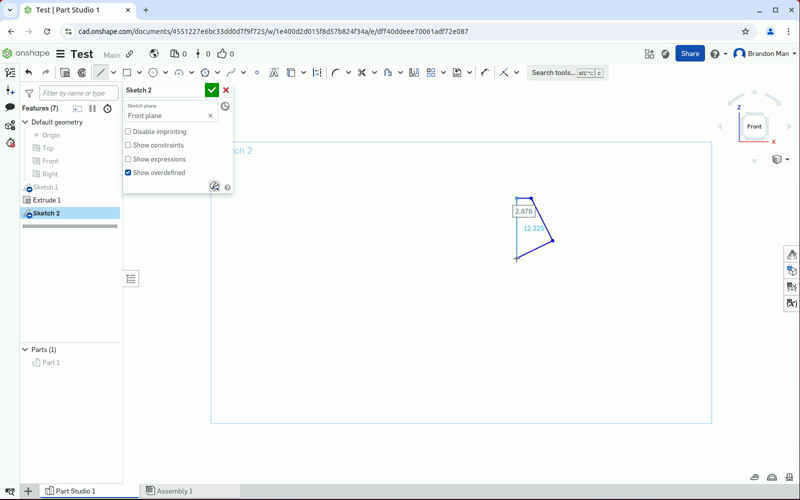
key(esc)
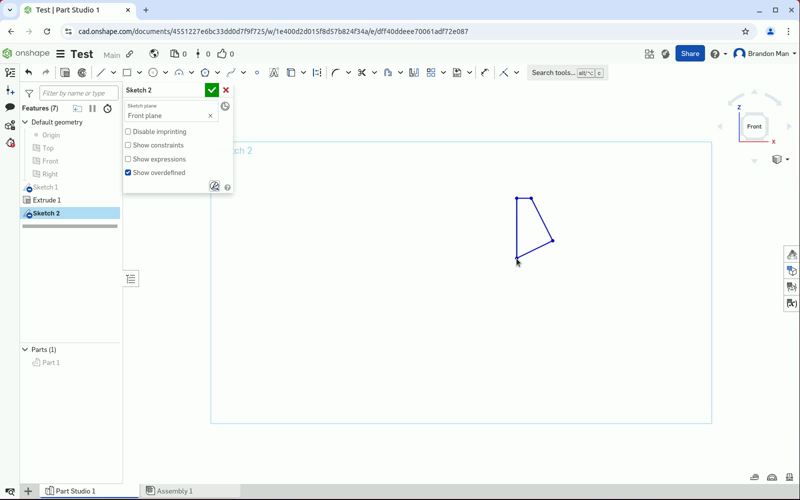
mouse_move(526, 210)
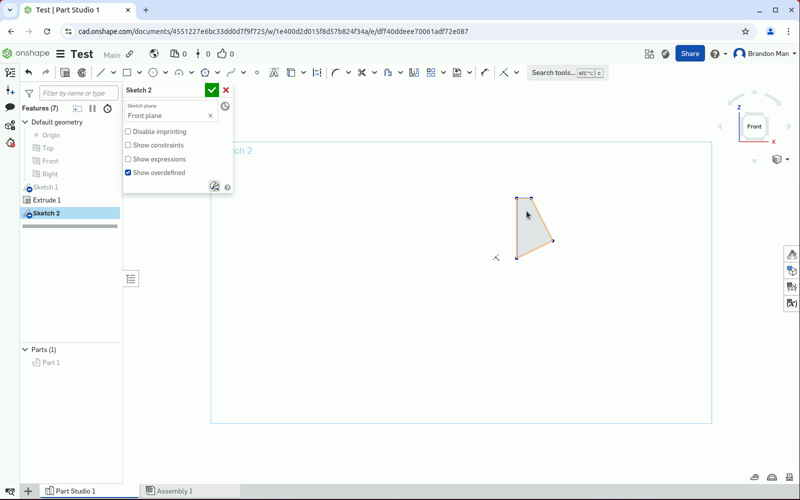
scroll(6)
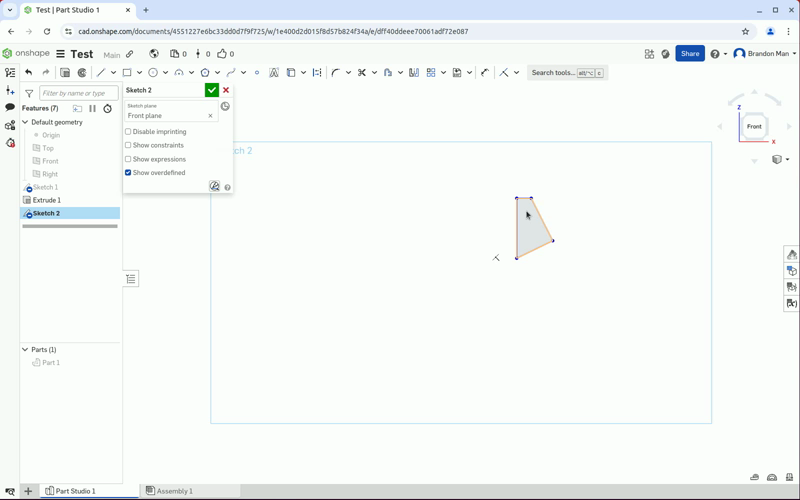
scroll(6)
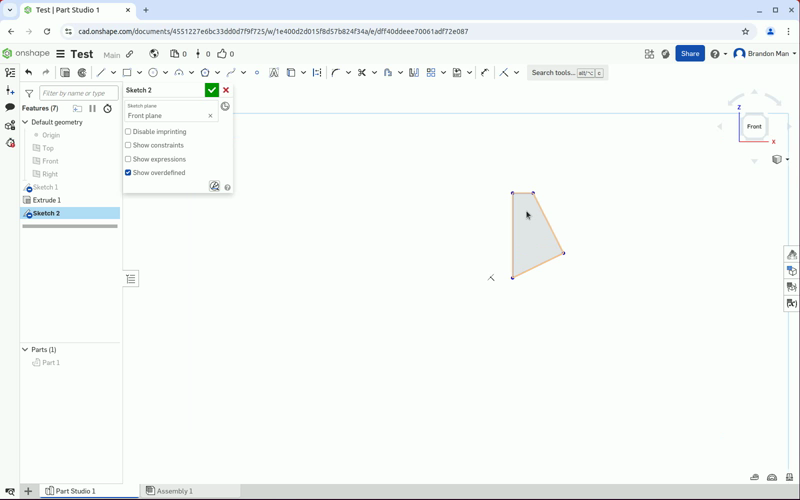
scroll(6)
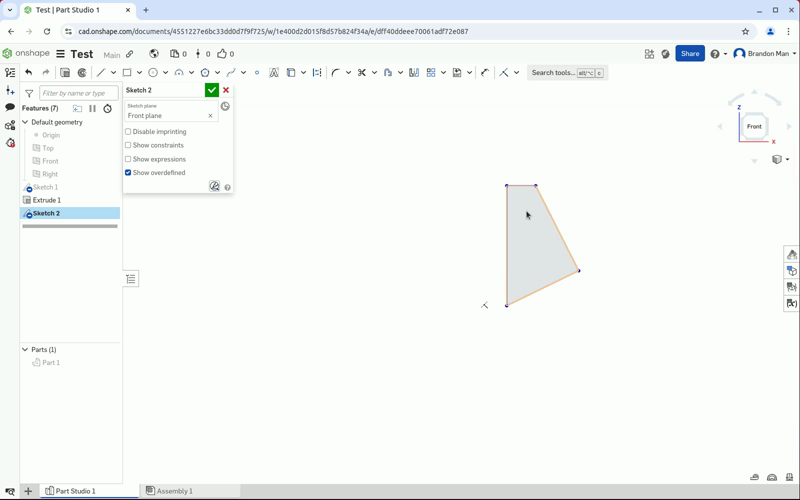
scroll(6)
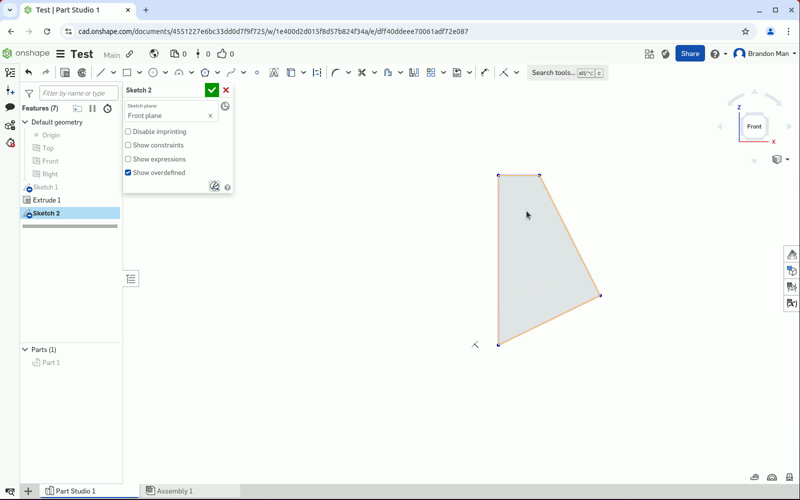
scroll(6)
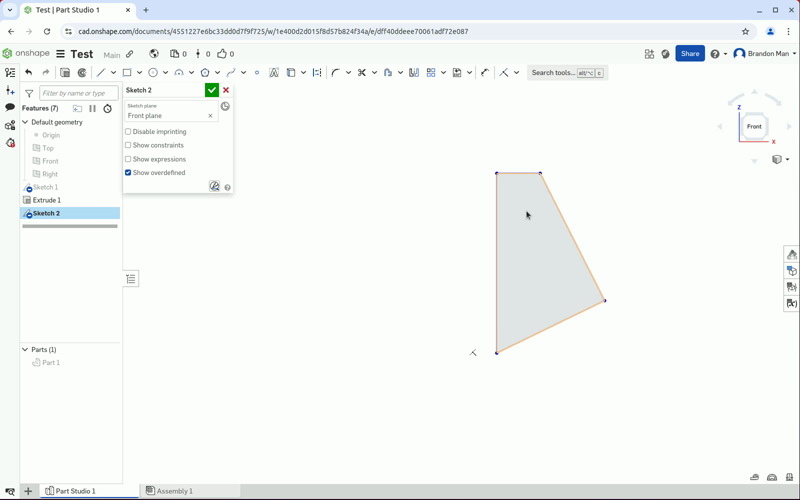
scroll(6)
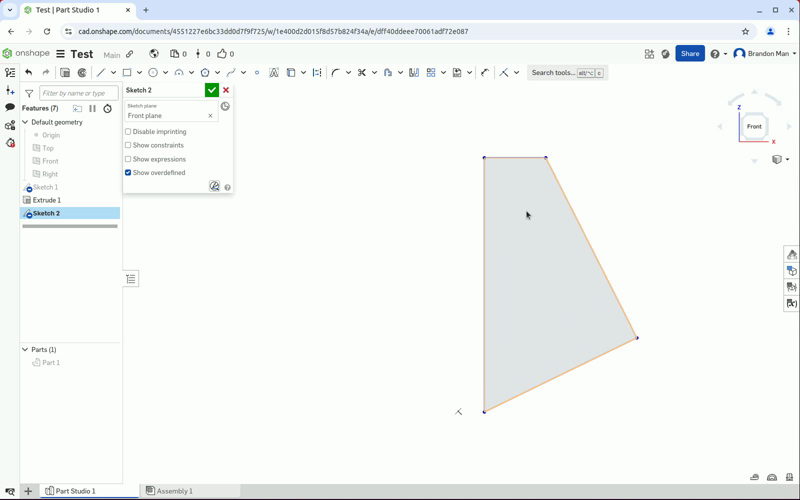
scroll(6)
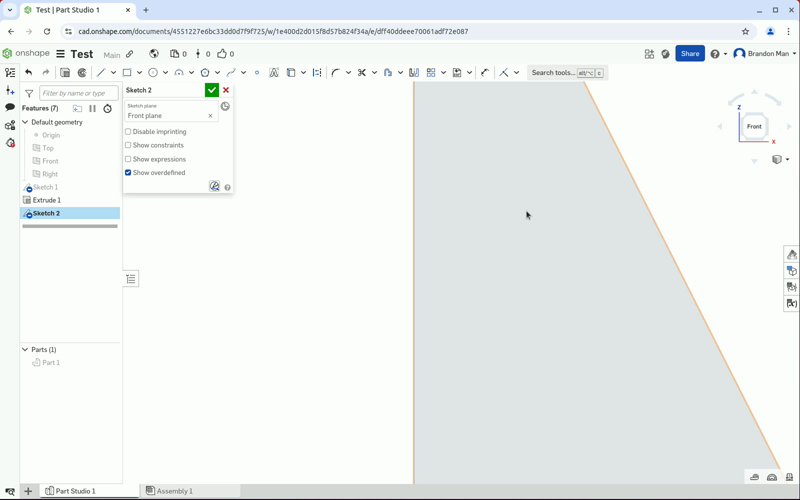
click(526, 210)
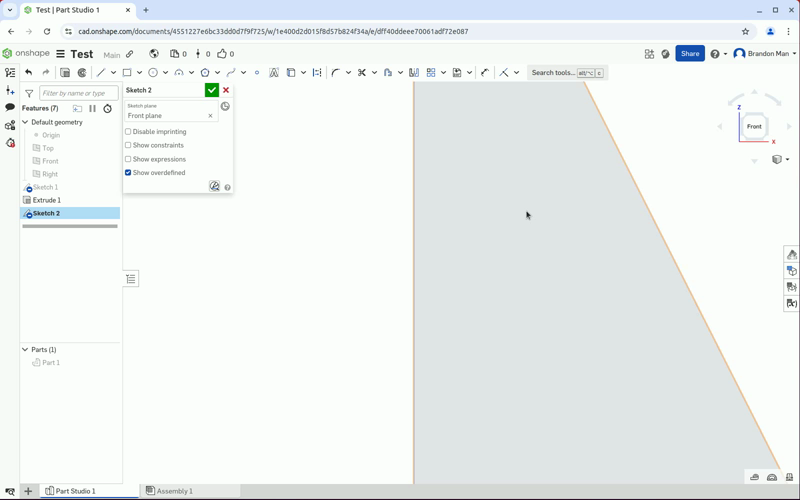
scroll(-6)
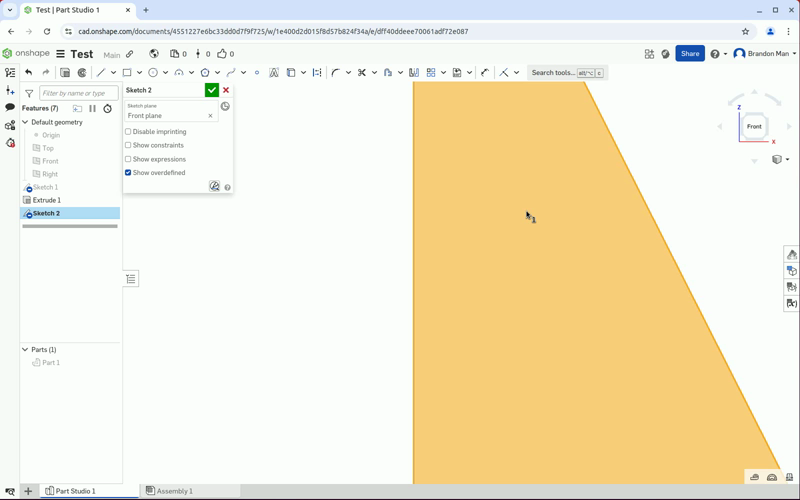
scroll(-6)
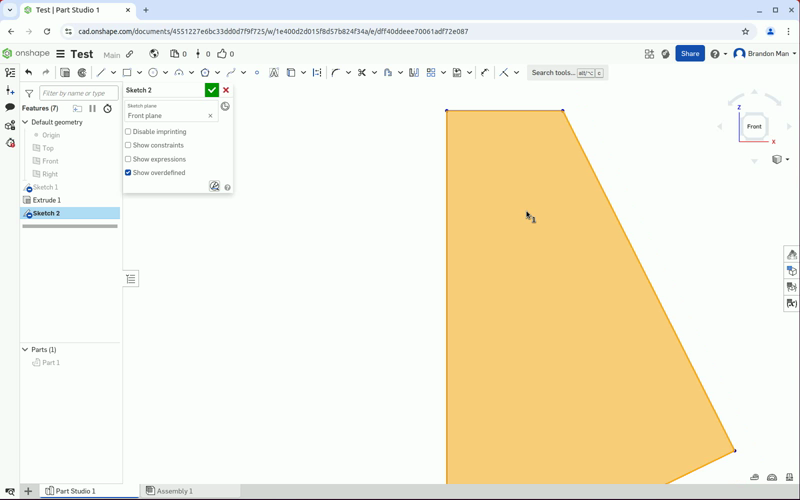
scroll(-6)
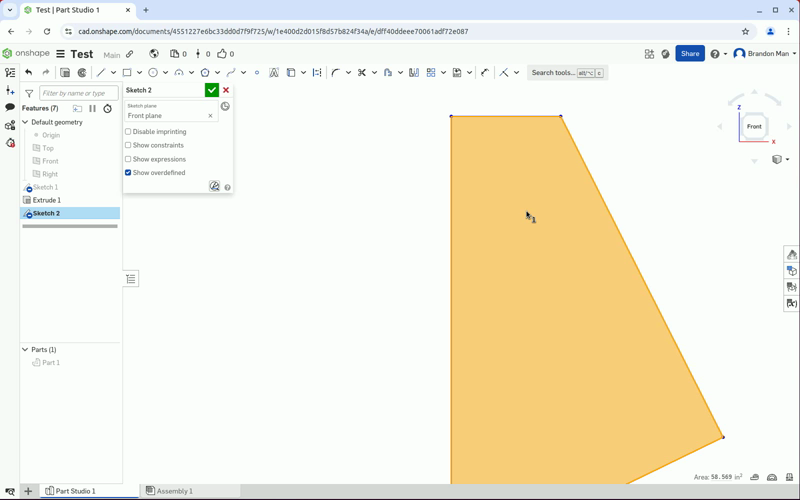
scroll(-6)
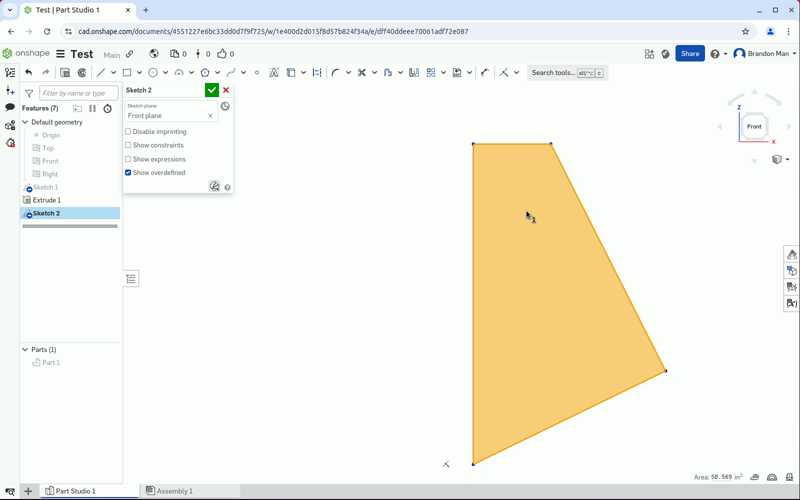
scroll(-6)
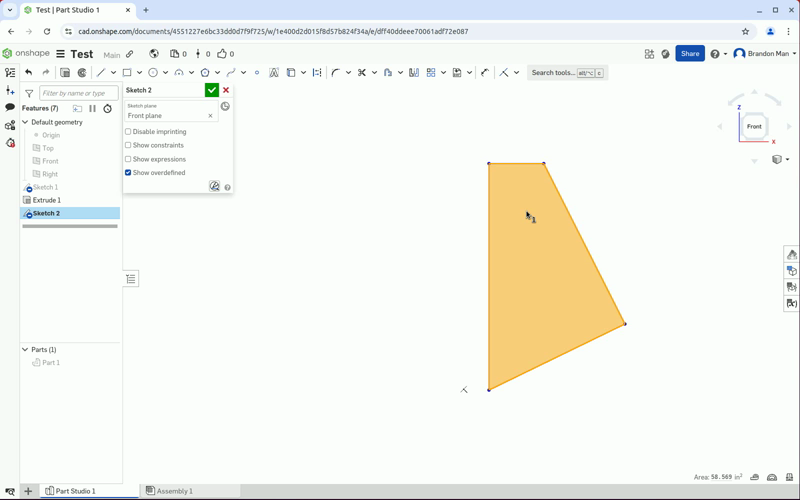
scroll(-6)
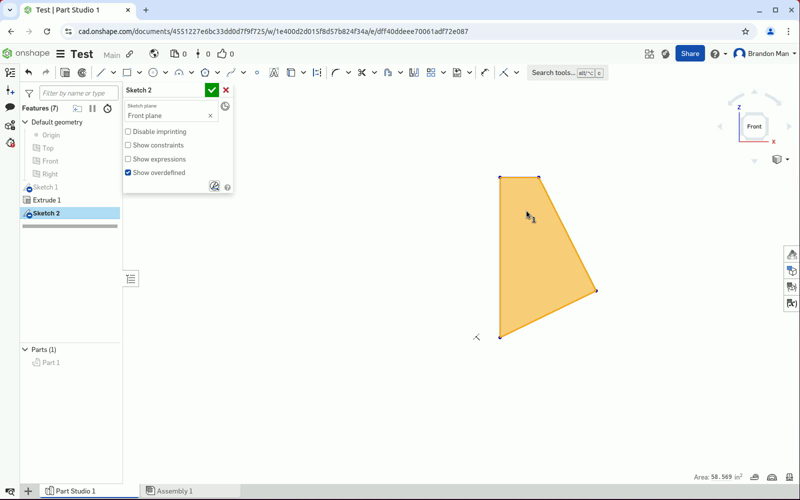
scroll(-6)
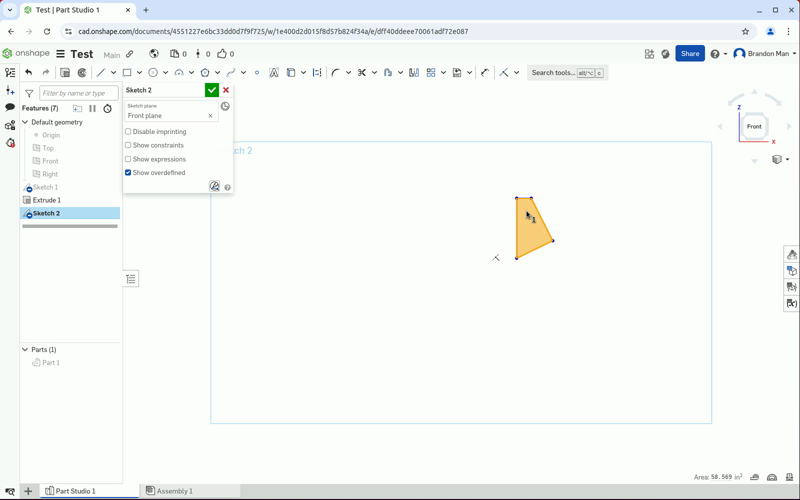
mouse_move(73, 352)
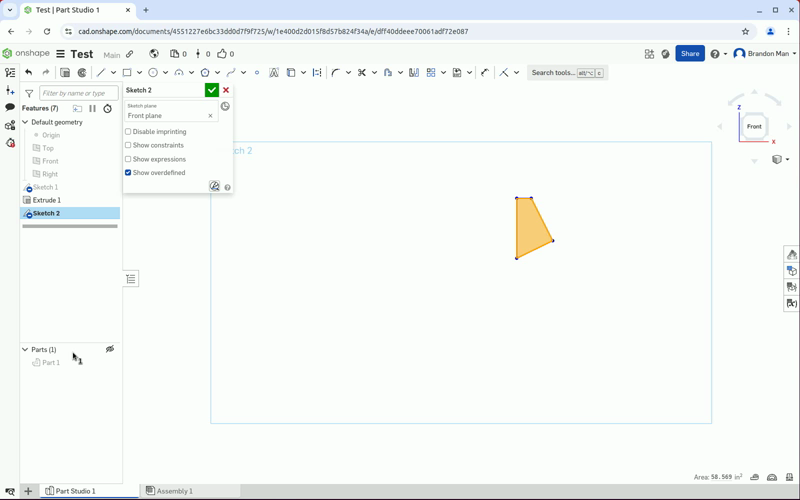
key(shift+y)
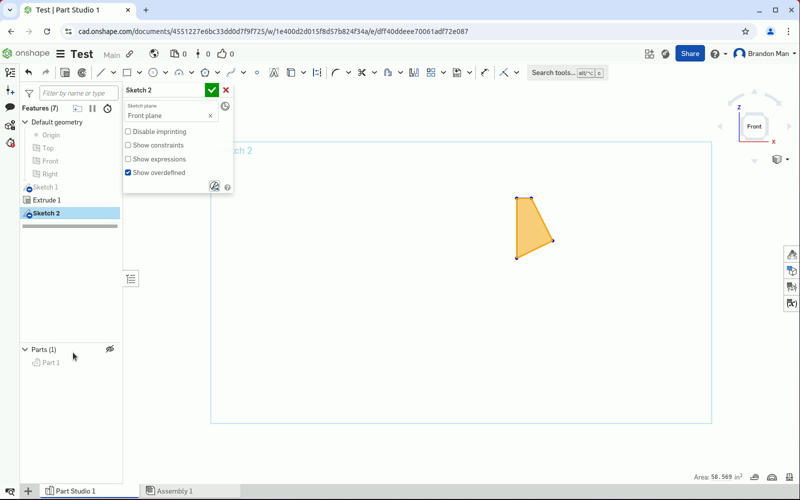
key(shift+e)
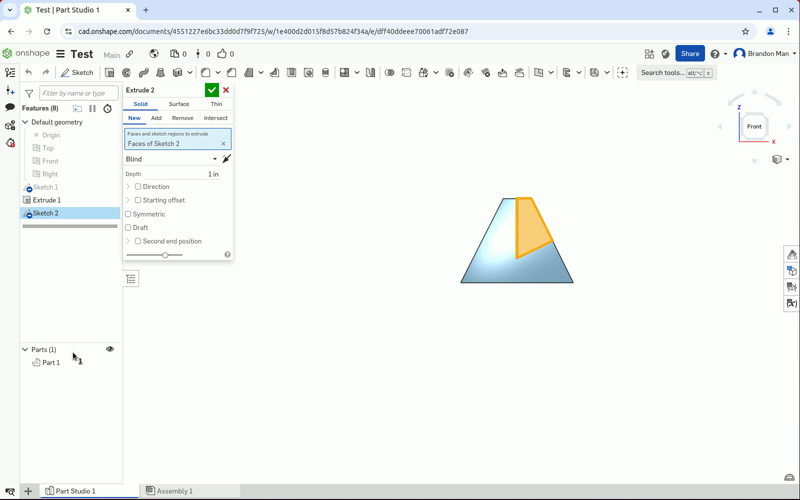
mouse_move(143, 106)
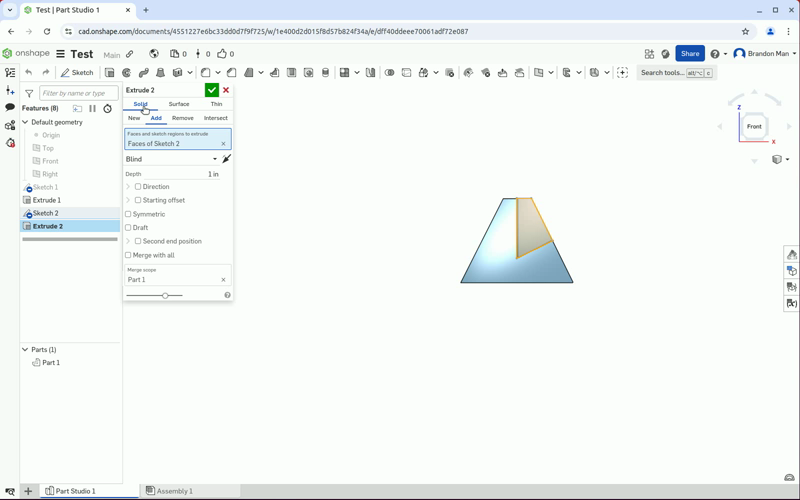
click(143, 106)
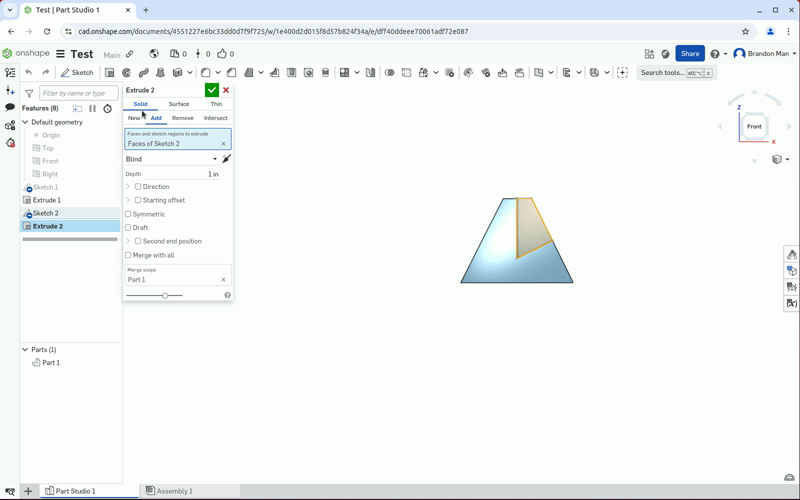
mouse_move(137, 120)
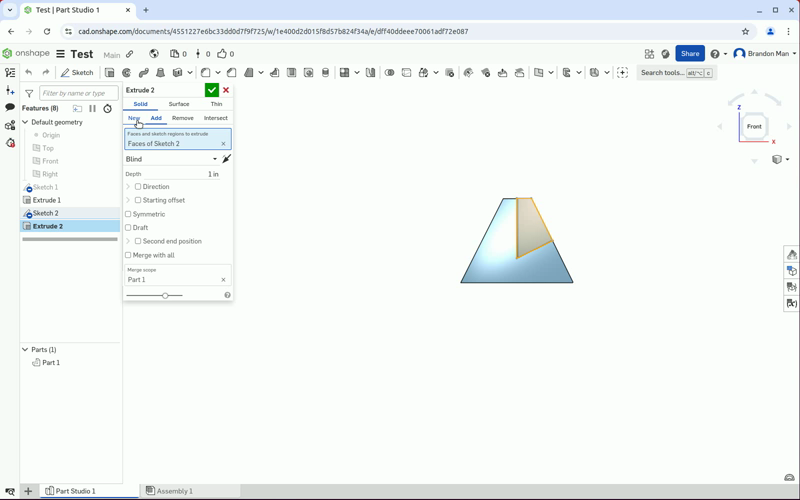
click(137, 120)
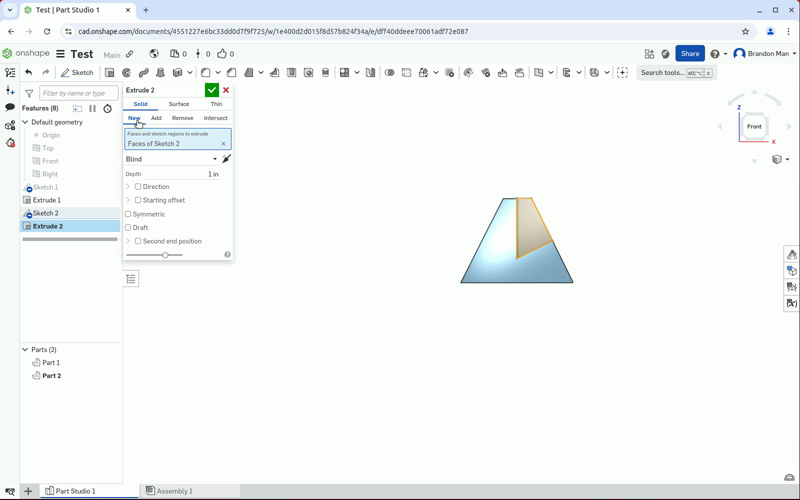
key(tab, 4)
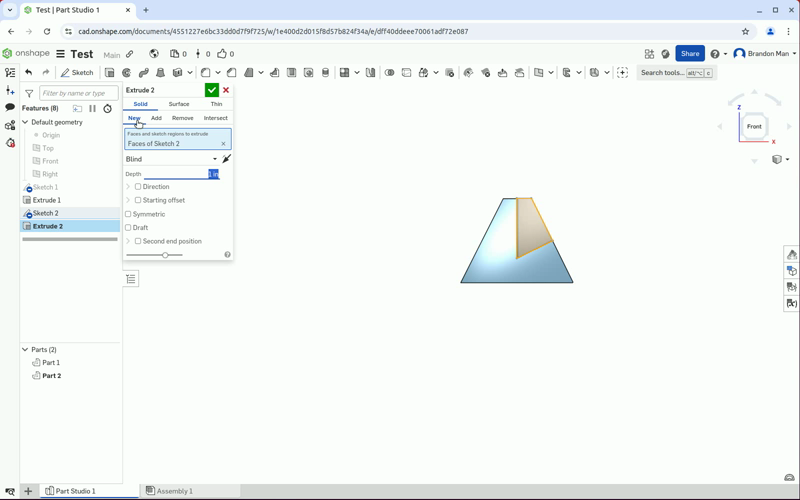
text(23.108)
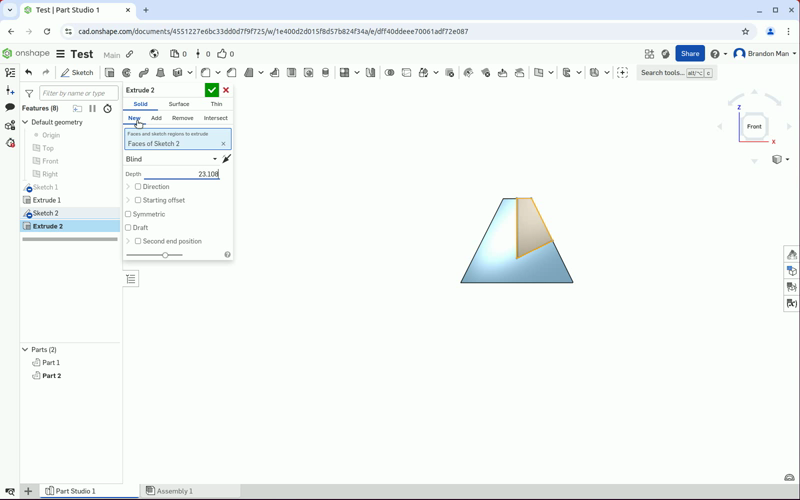
key(tab, 3)
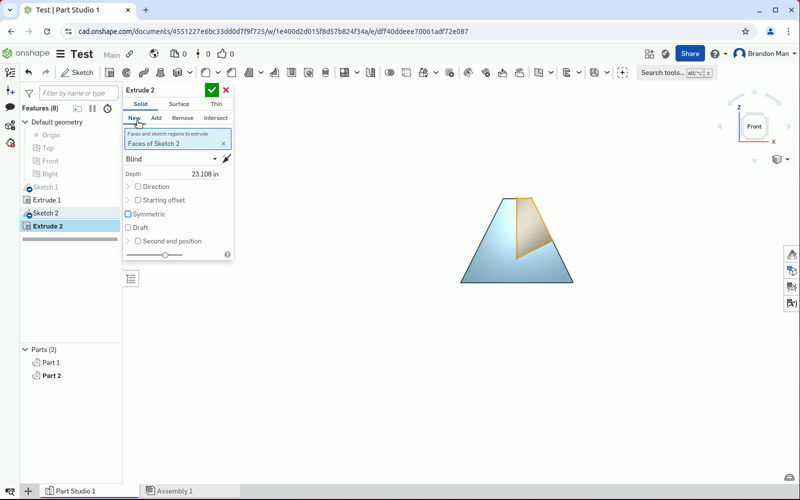
key(space)
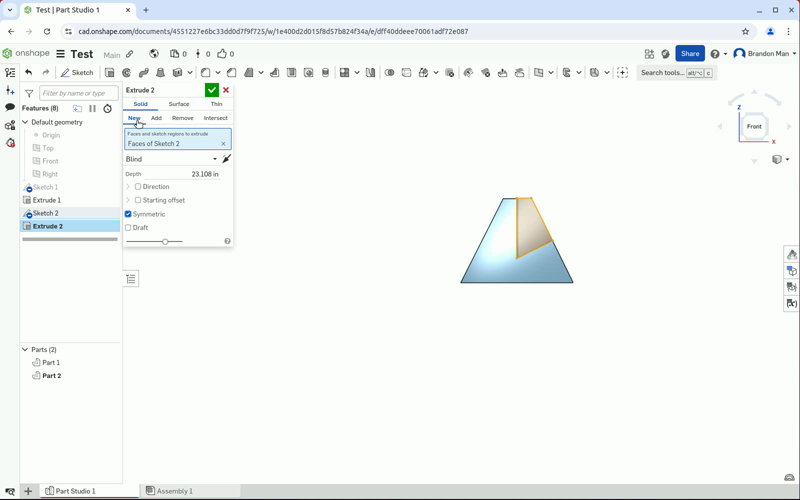
key(enter)
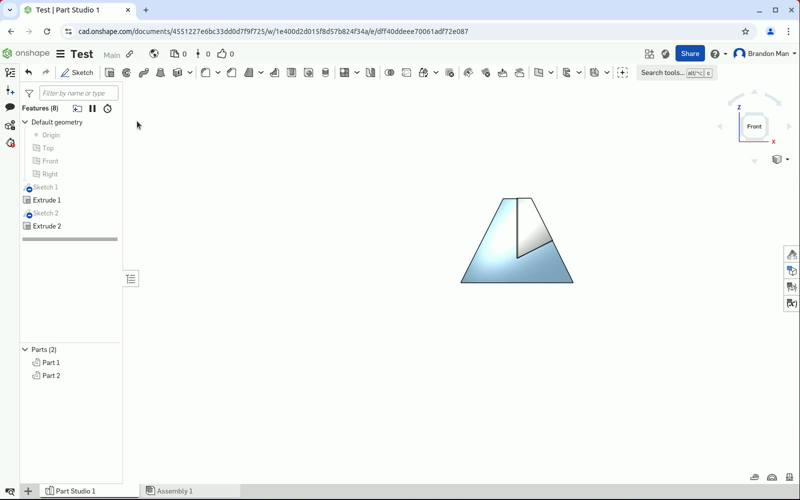
key(shift+h)
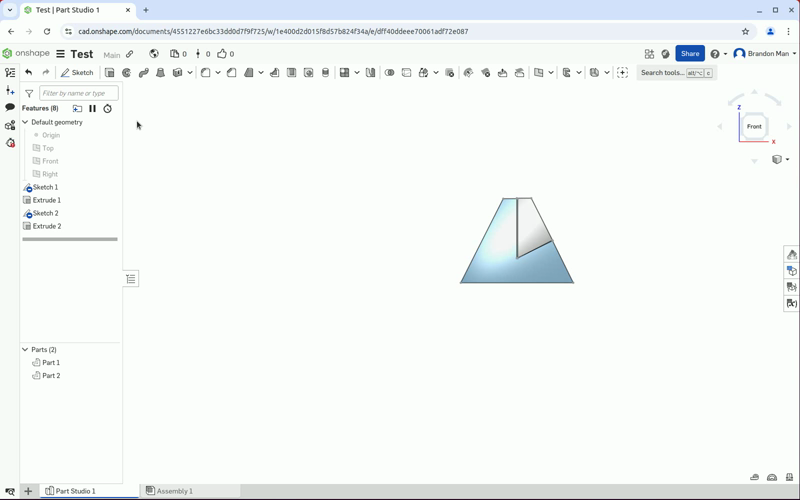
key(shift+h)
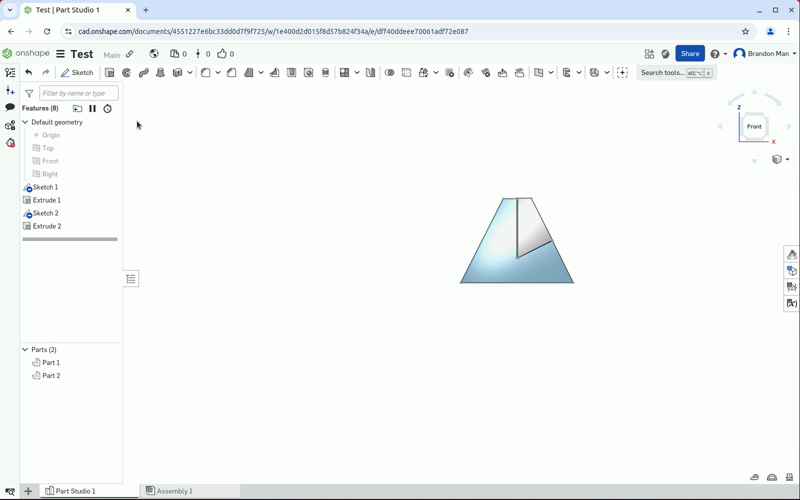
key(shift+7)
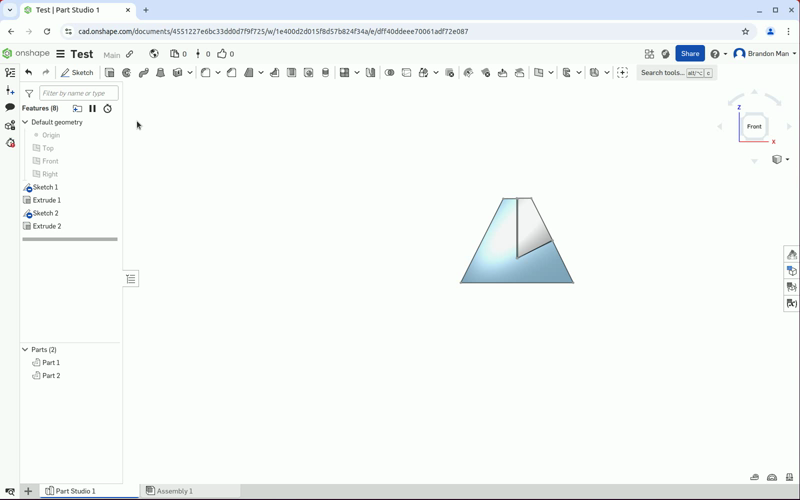
key(left, 2)
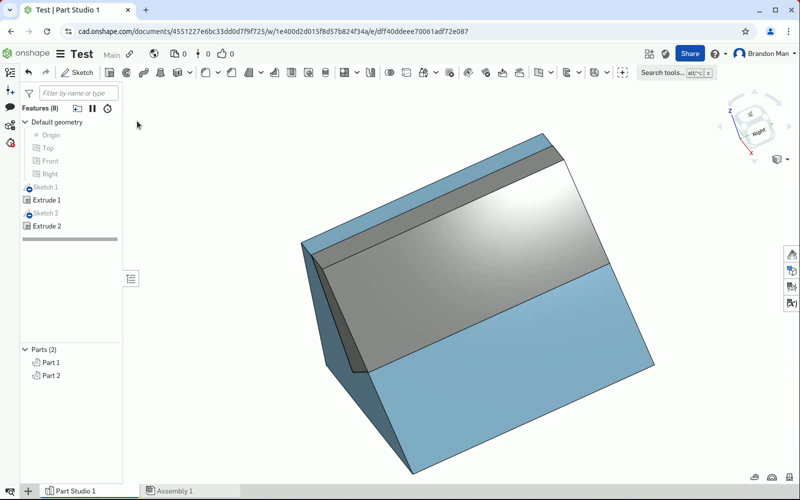
key(down, 2)
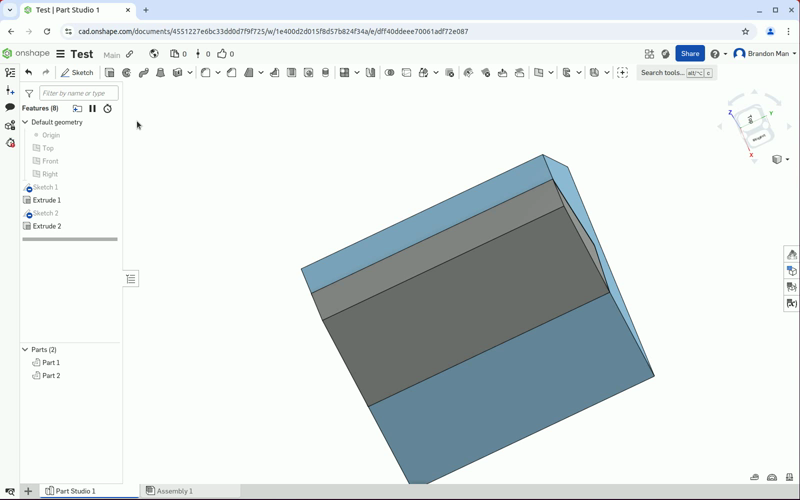
key(up, 2)
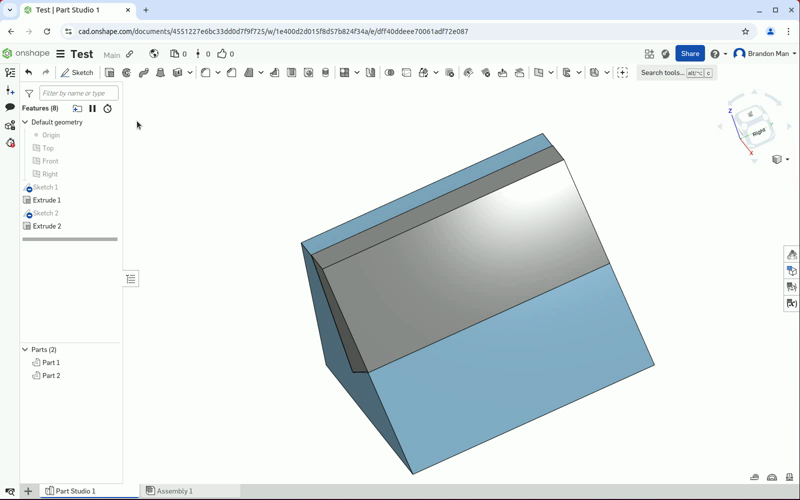
key(right, 2)
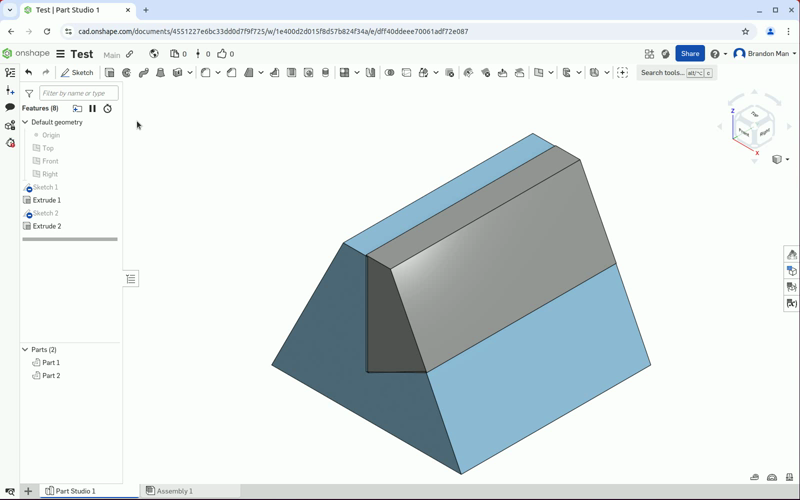
mouse_move(73, 189)
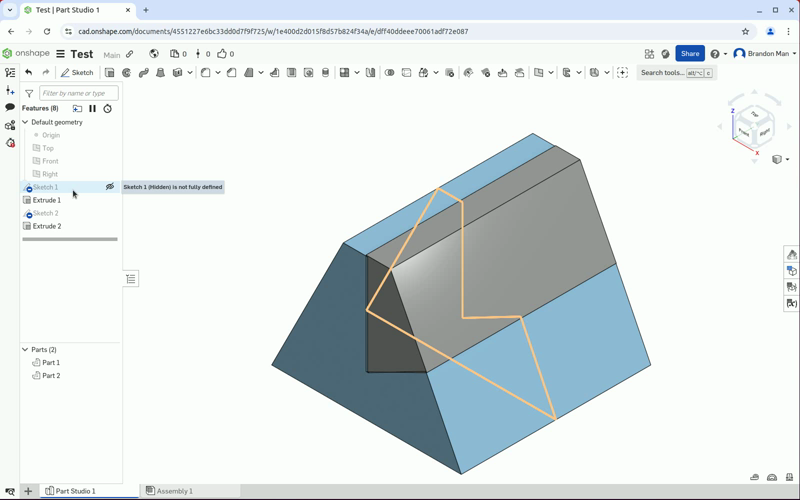
click(73, 189)